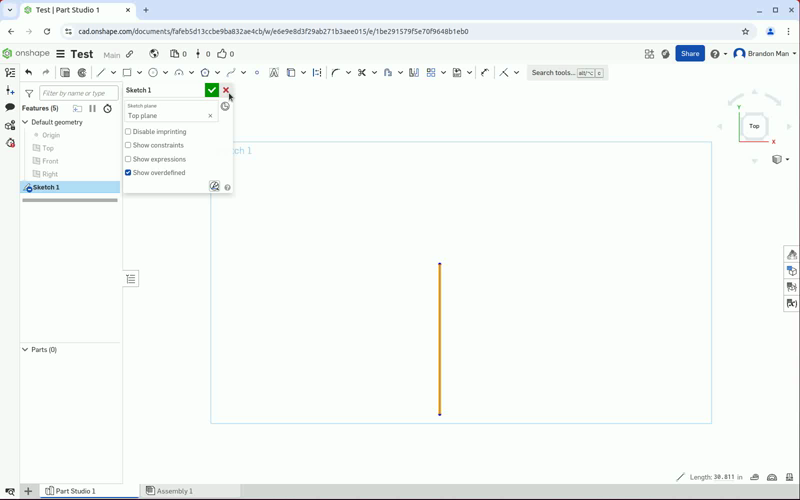
key(shift+h)
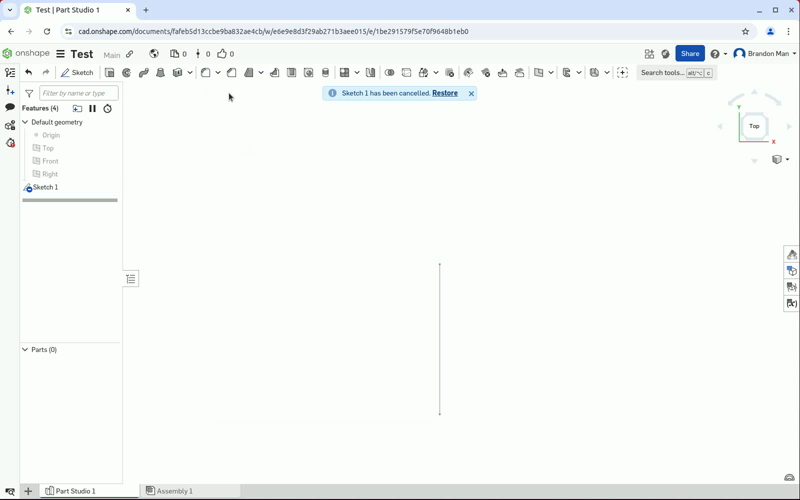
key(shift+s)
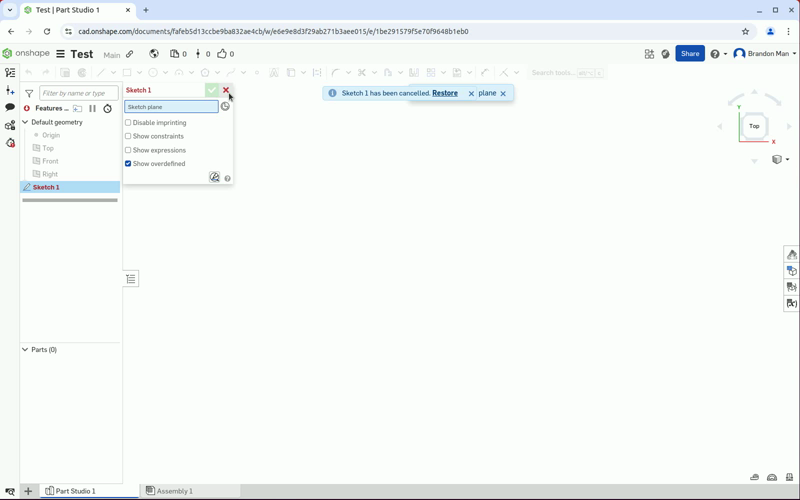
mouse_move(73, 150)
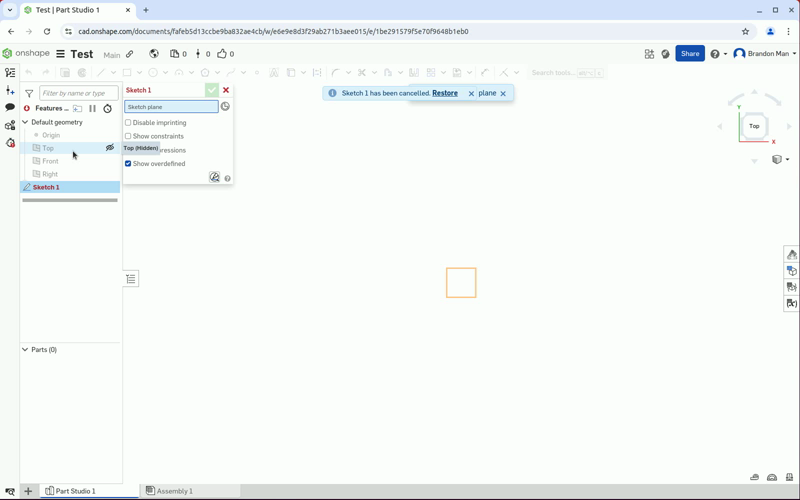
click(73, 150)
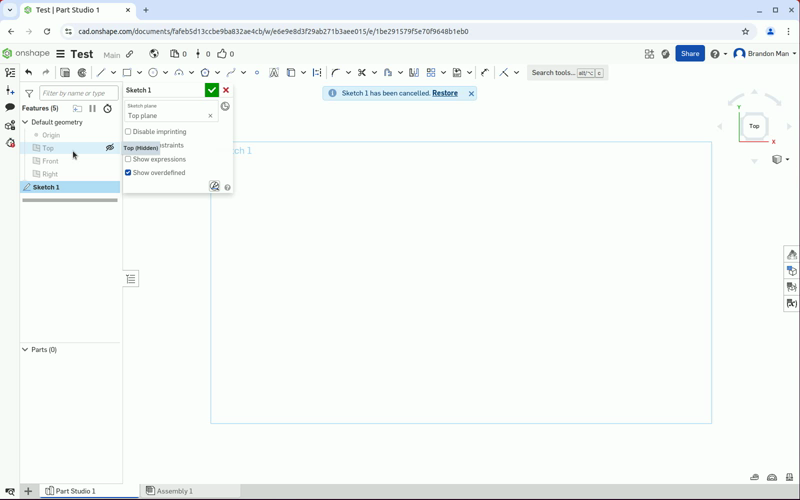
mouse_move(73, 352)
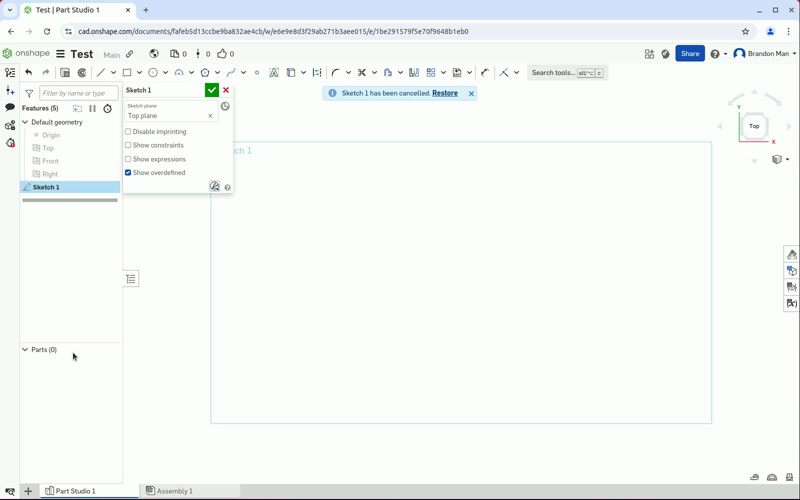
key(y)
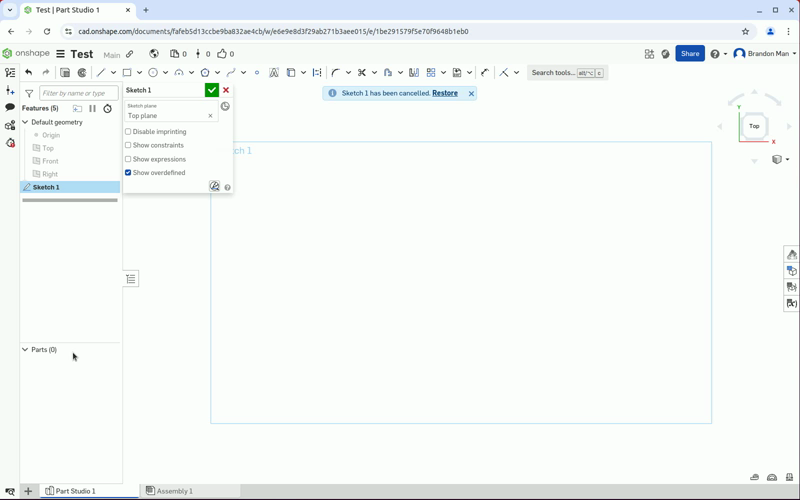
key(l)
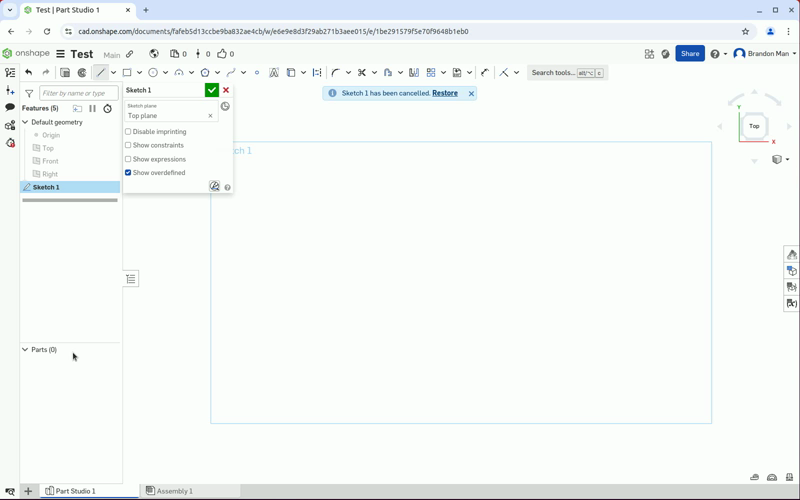
key_down(shift)
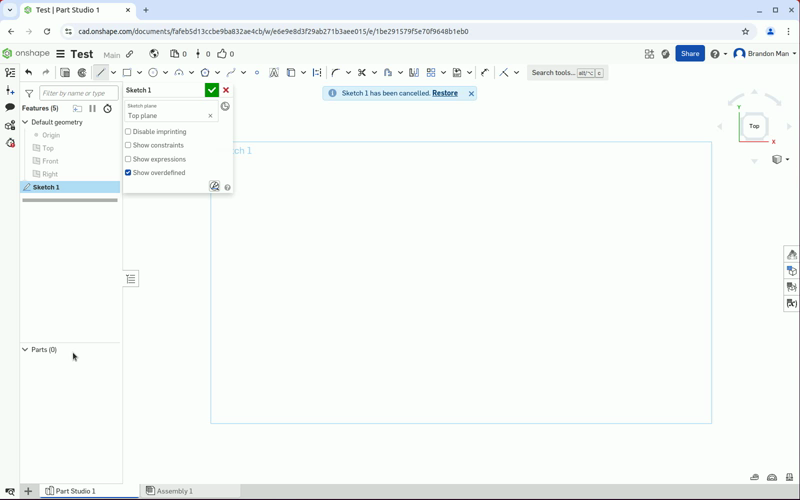
mouse_move(424, 345)
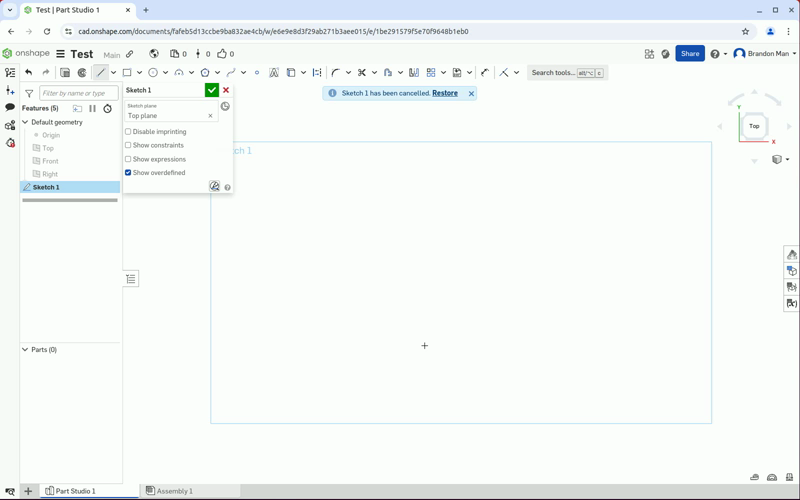
click(424, 345)
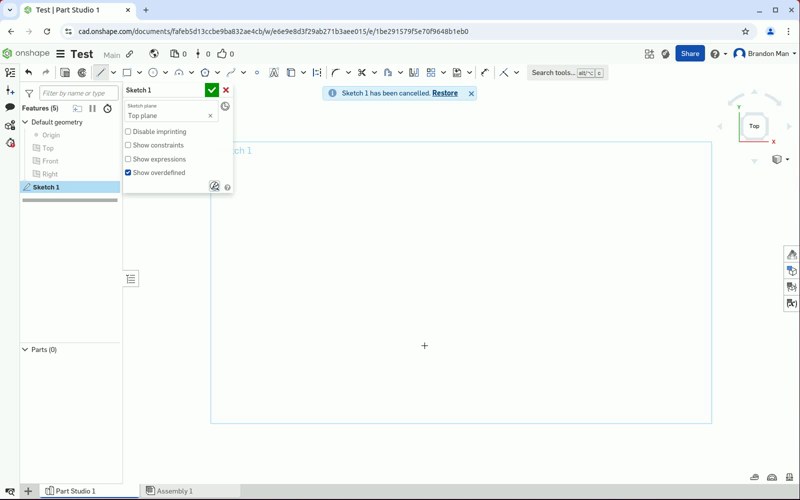
key_up(shift)
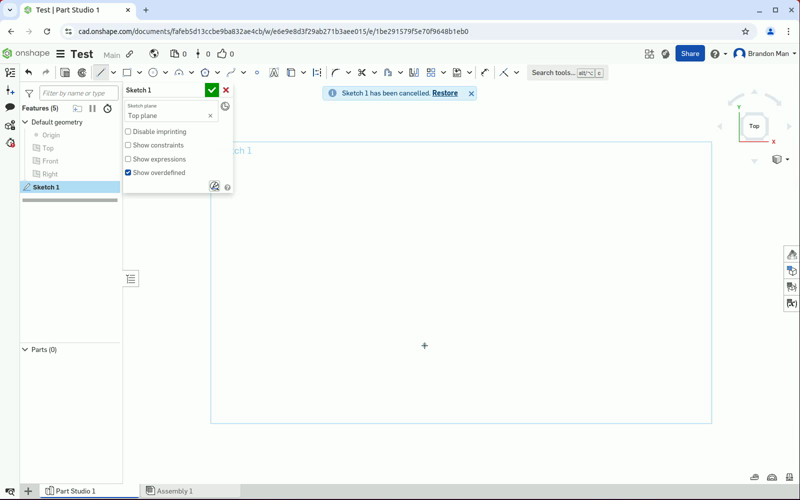
key_down(shift)
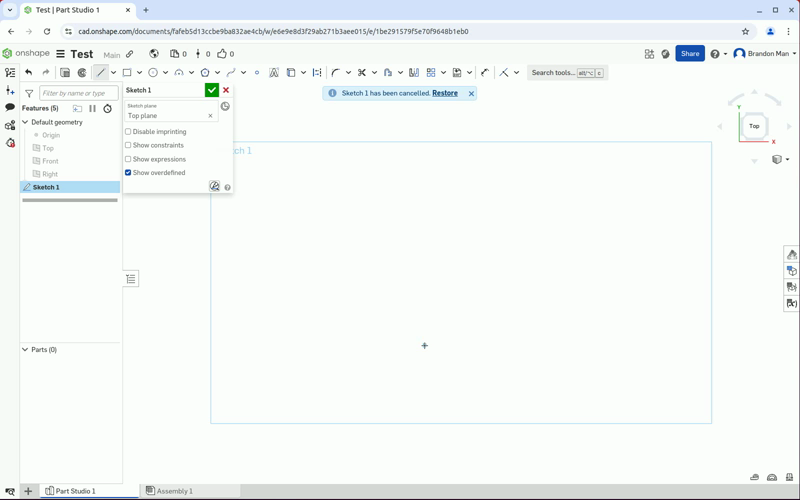
mouse_move(497, 345)
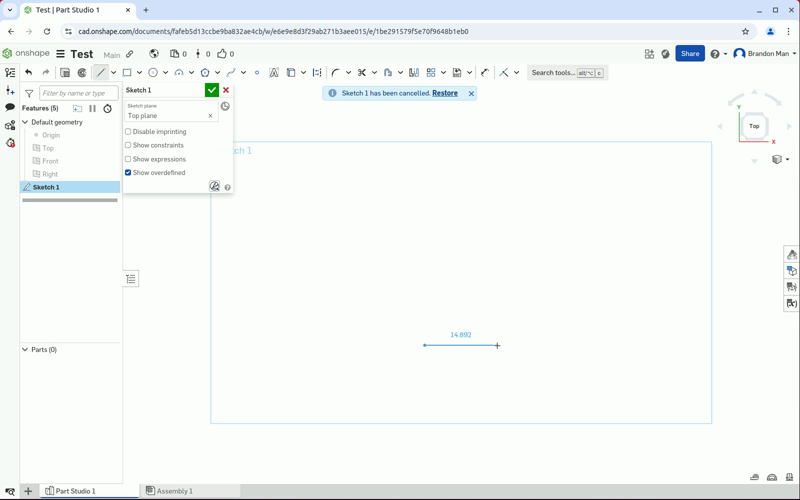
click(497, 345)
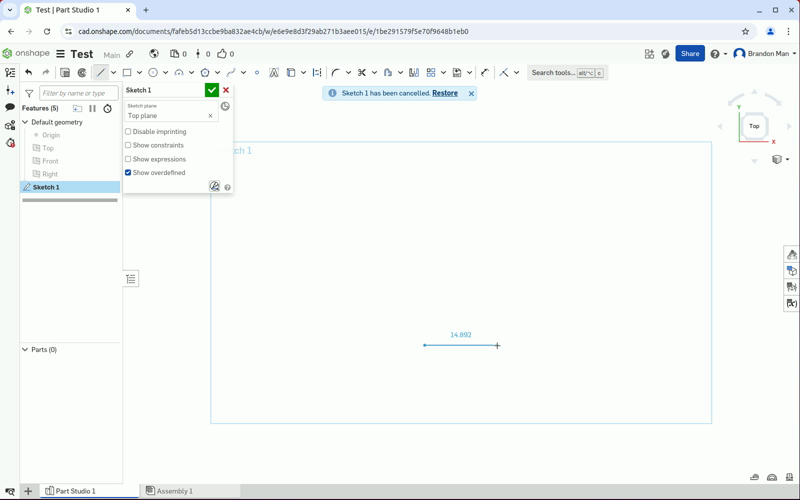
key_up(shift)
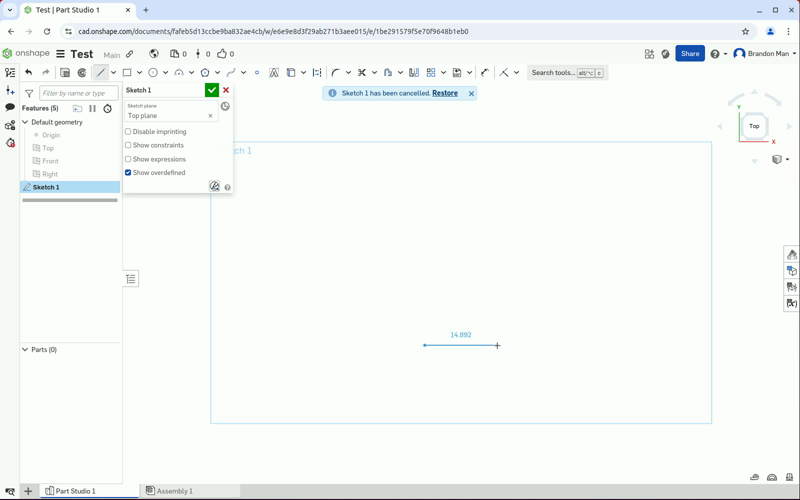
key_down(shift)
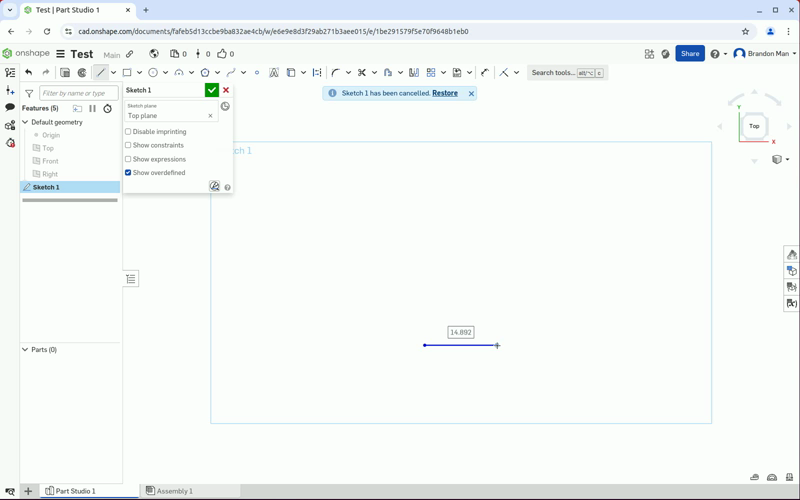
mouse_move(497, 219)
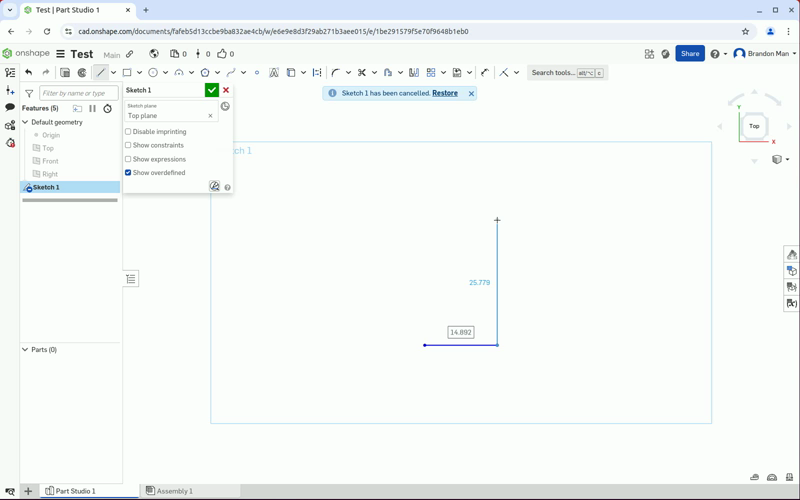
click(497, 219)
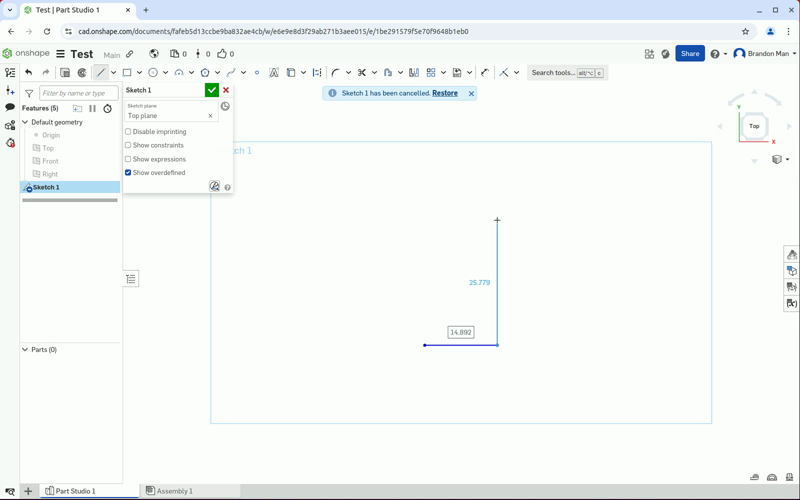
key_up(shift)
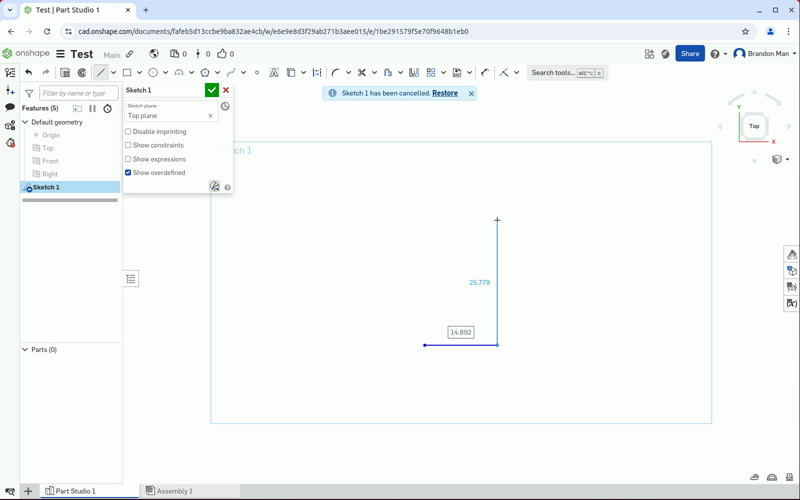
key_down(shift)
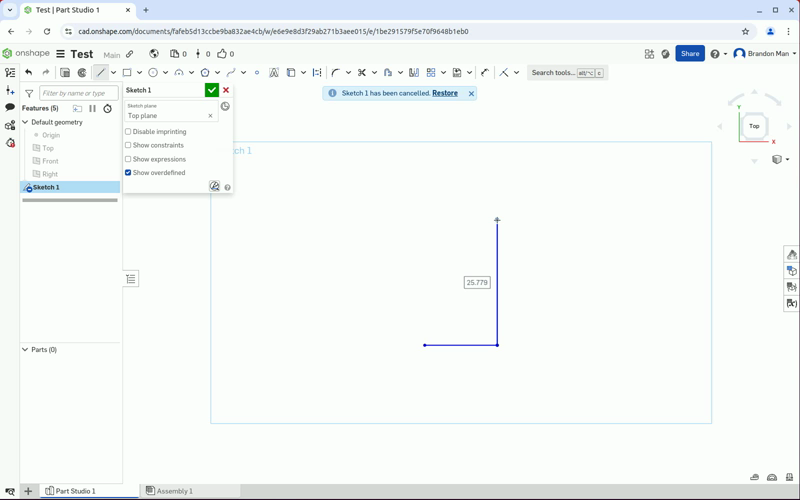
mouse_move(424, 219)
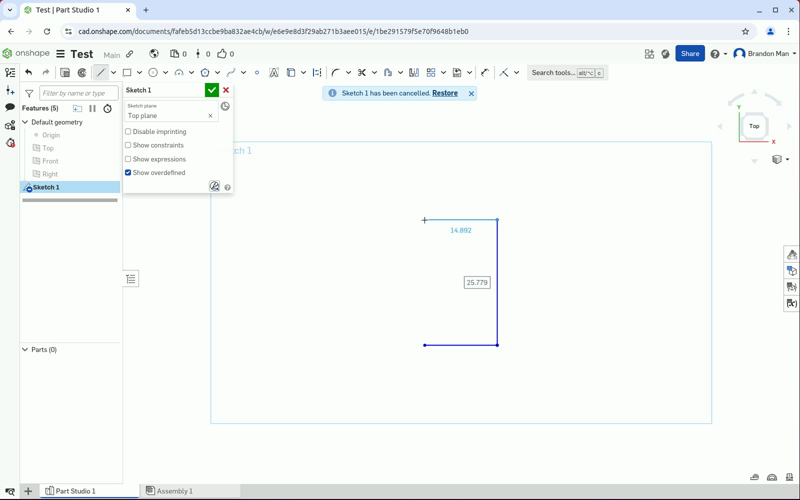
click(424, 219)
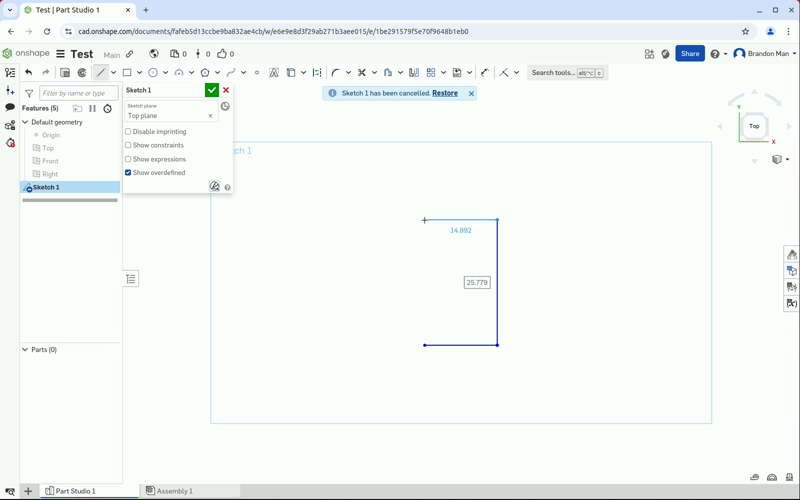
key_up(shift)
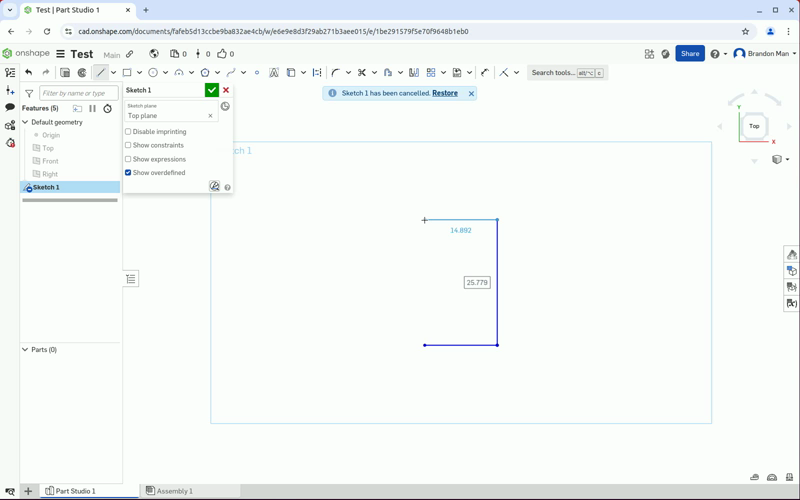
key_down(shift)
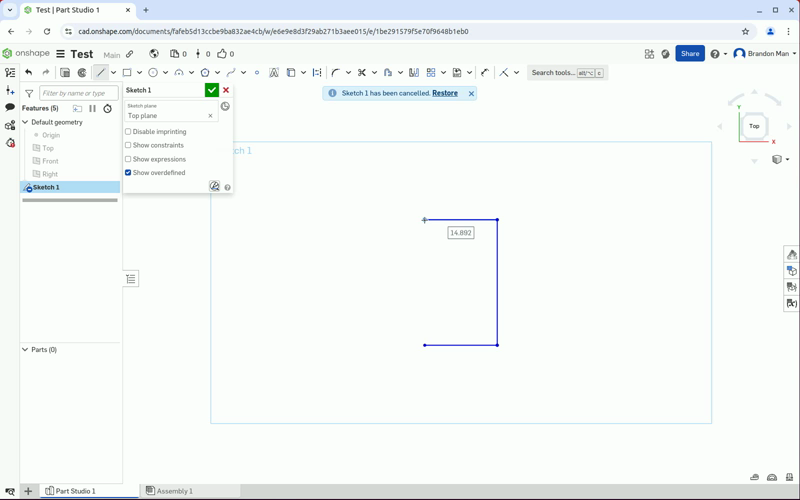
mouse_move(424, 345)
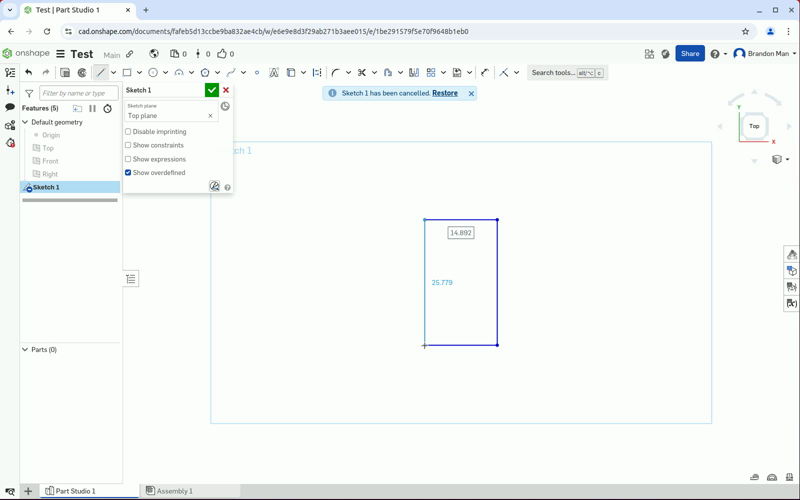
key_up(shift)
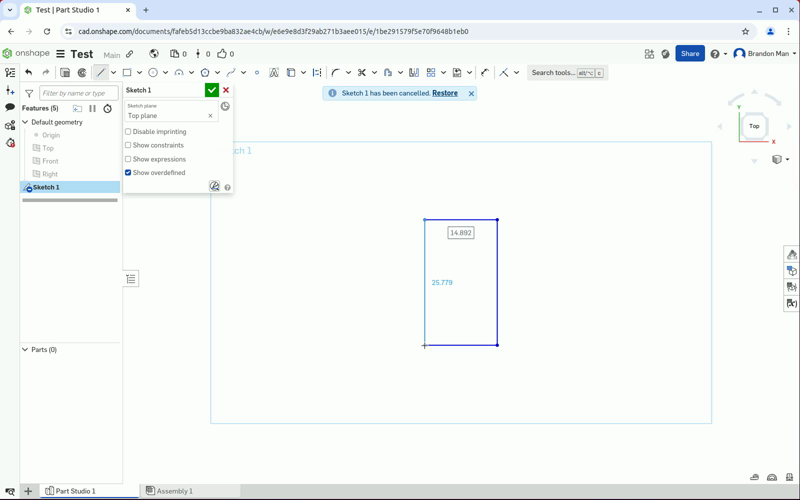
click(424, 345)
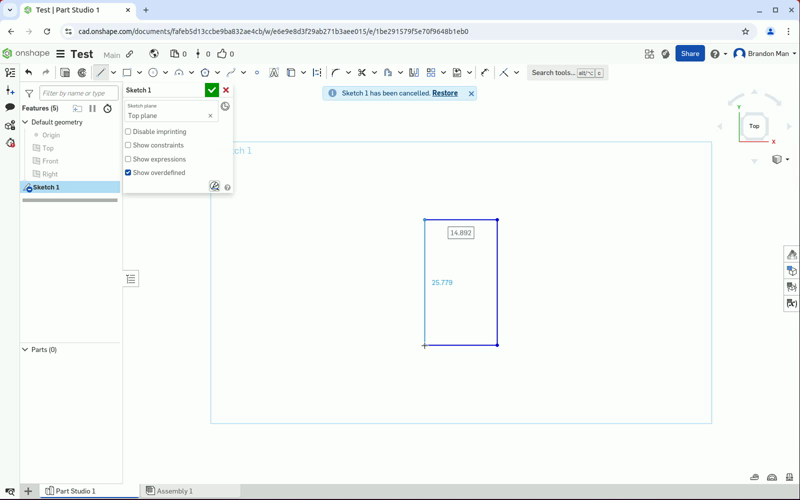
key(esc)
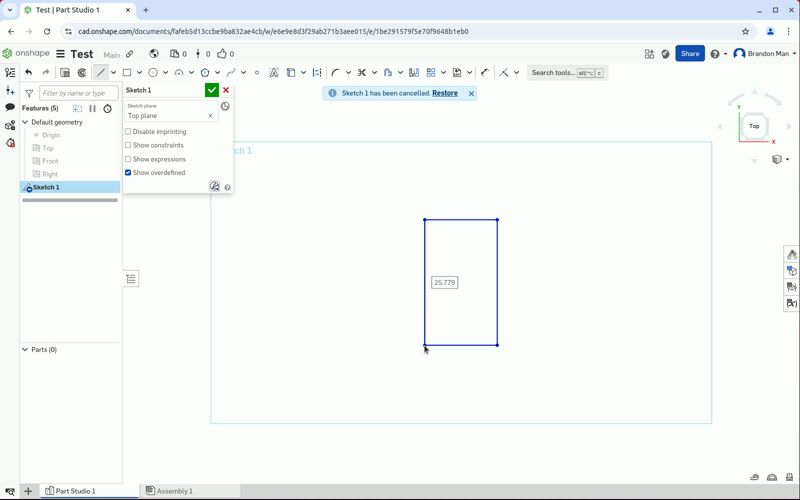
key(c)
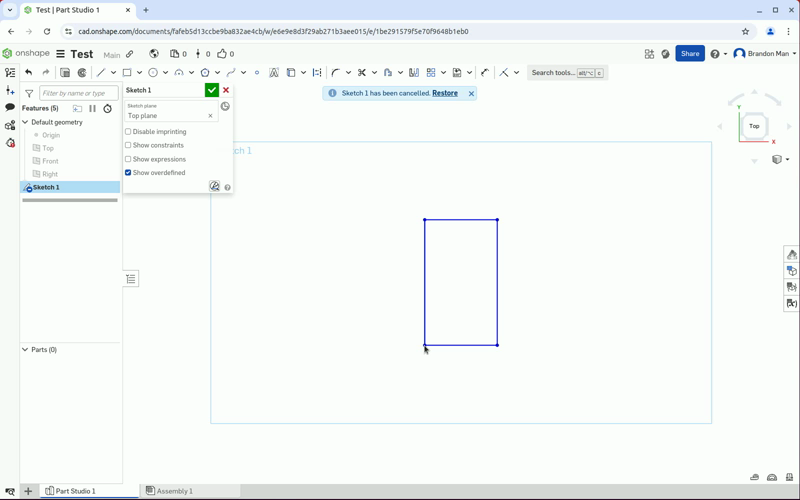
key_down(shift)
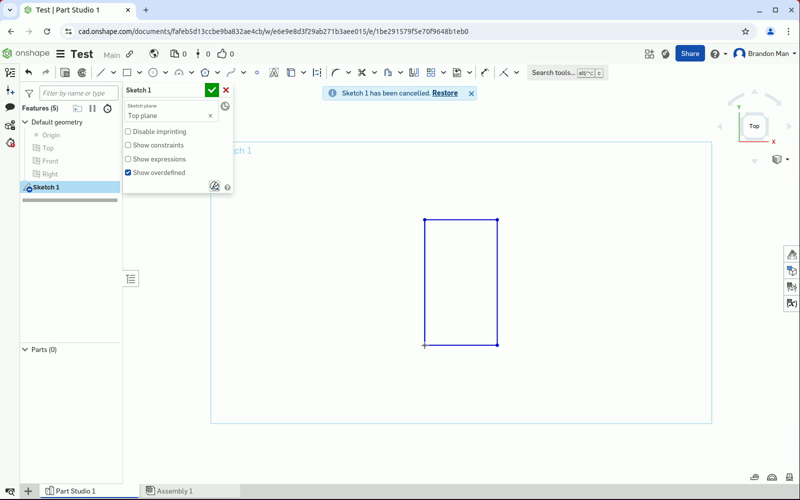
mouse_move(461, 281)
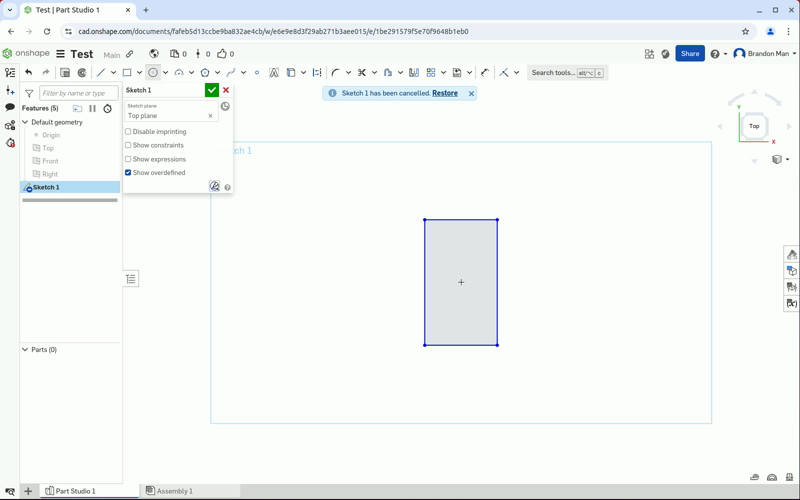
click(461, 281)
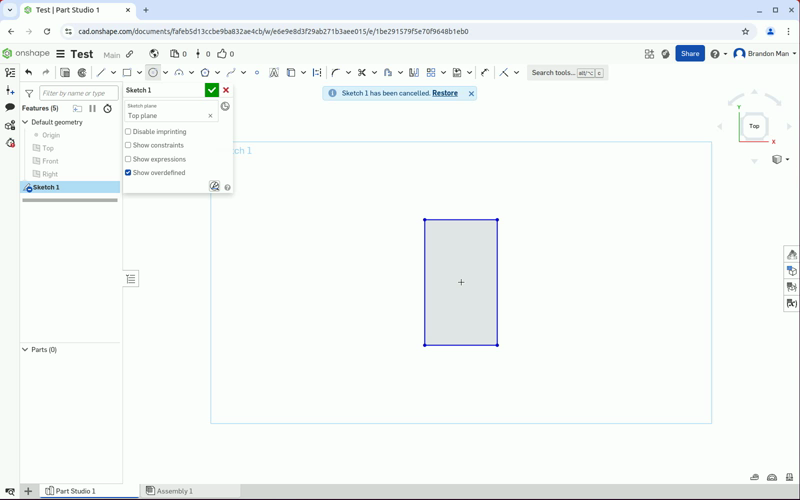
key_up(shift)
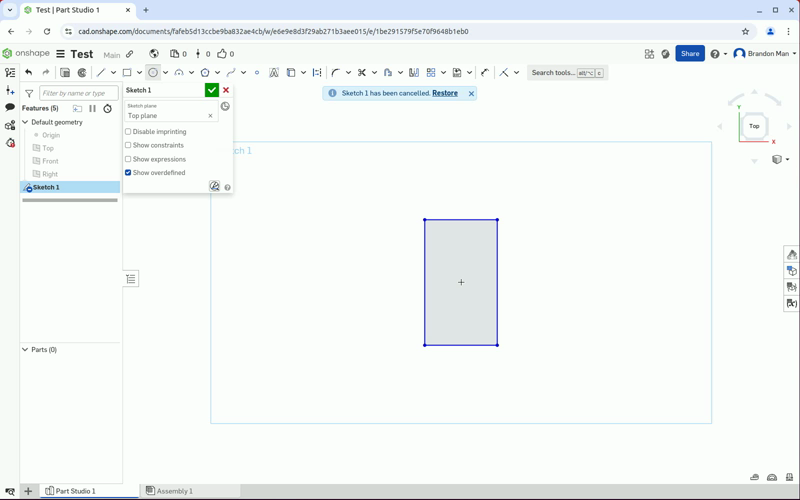
mouse_move(487, 281)
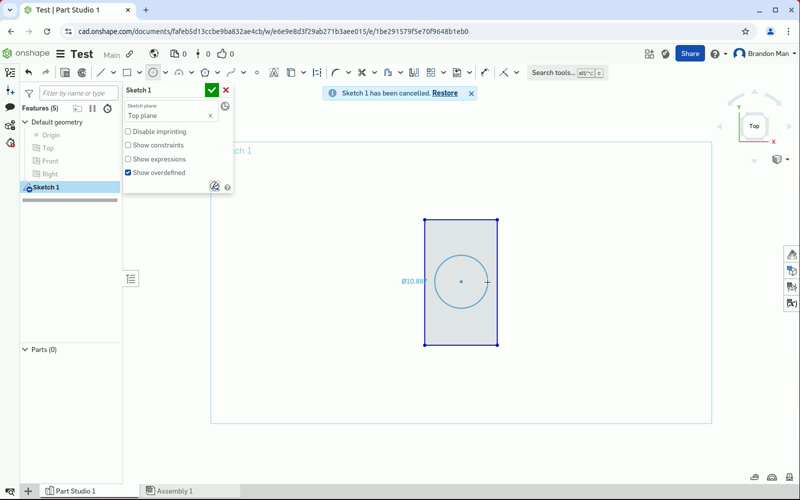
click(487, 281)
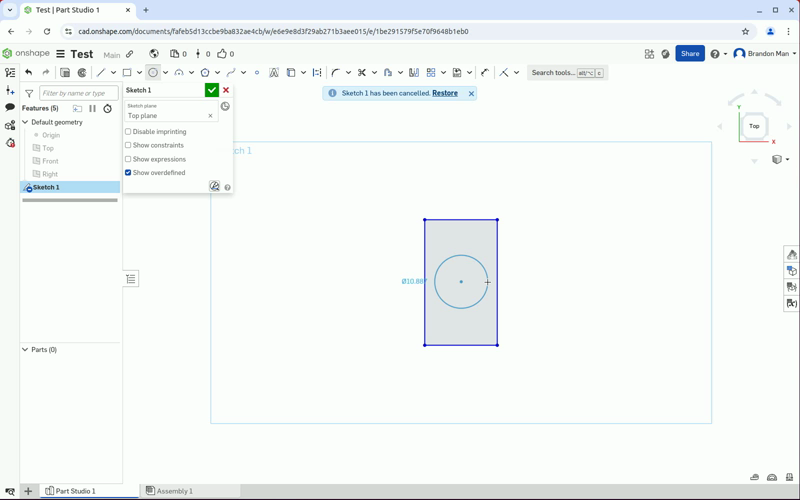
key(esc)
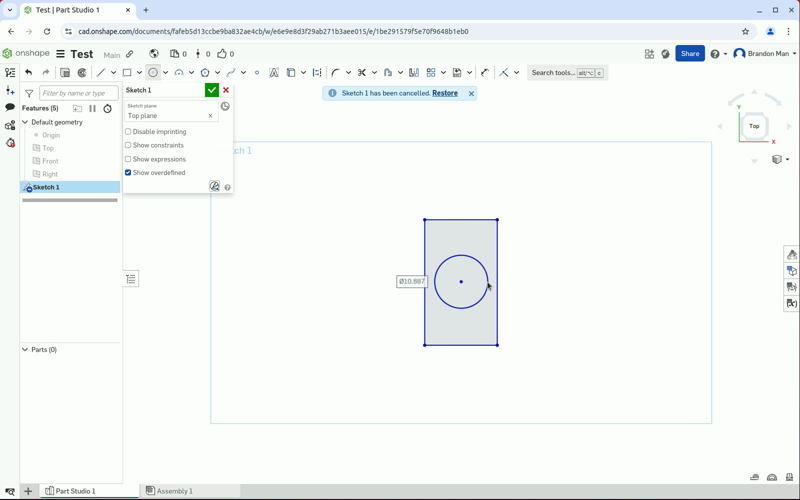
mouse_move(489, 330)
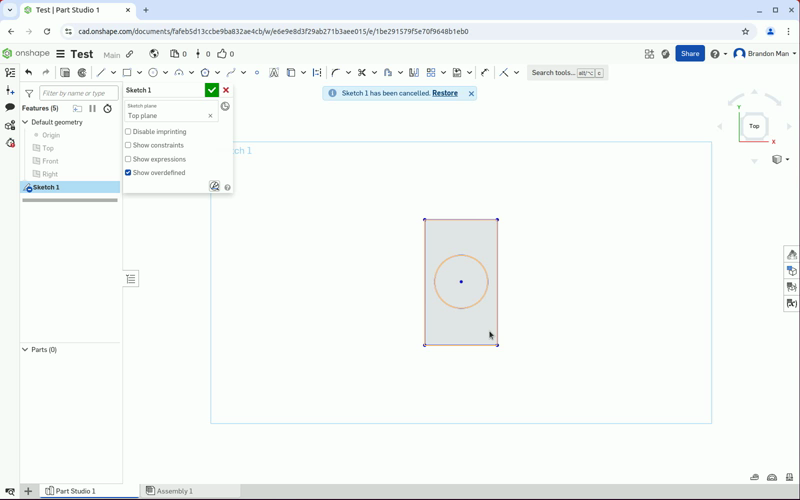
click(489, 330)
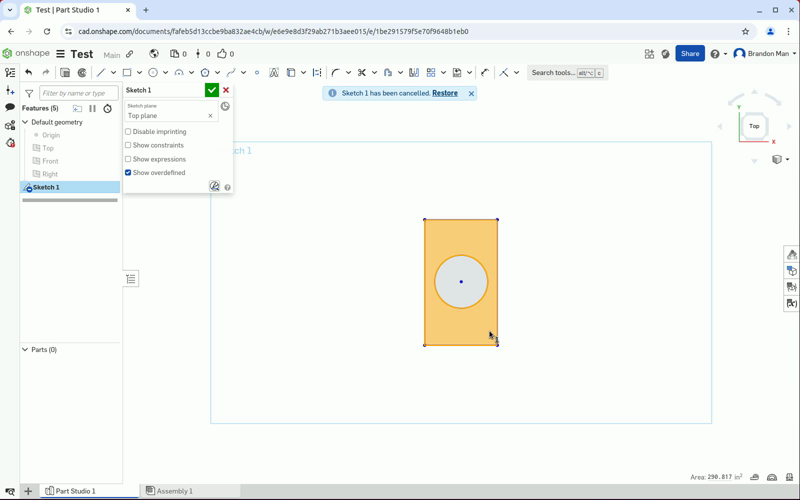
mouse_move(73, 352)
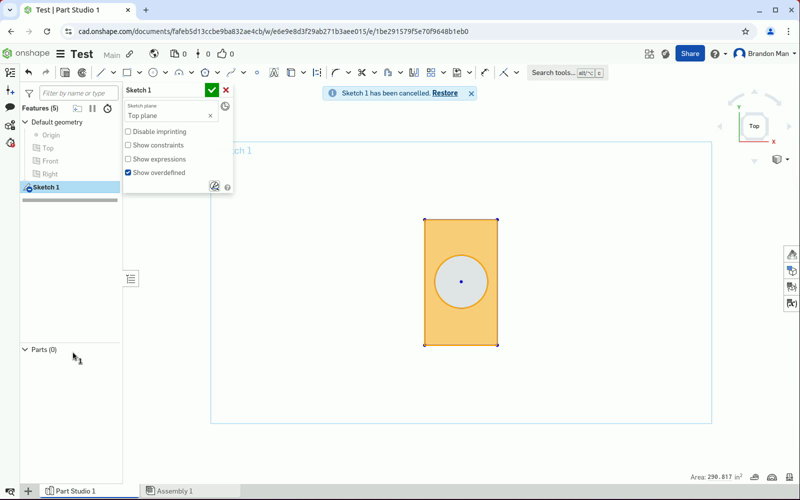
key(shift+y)
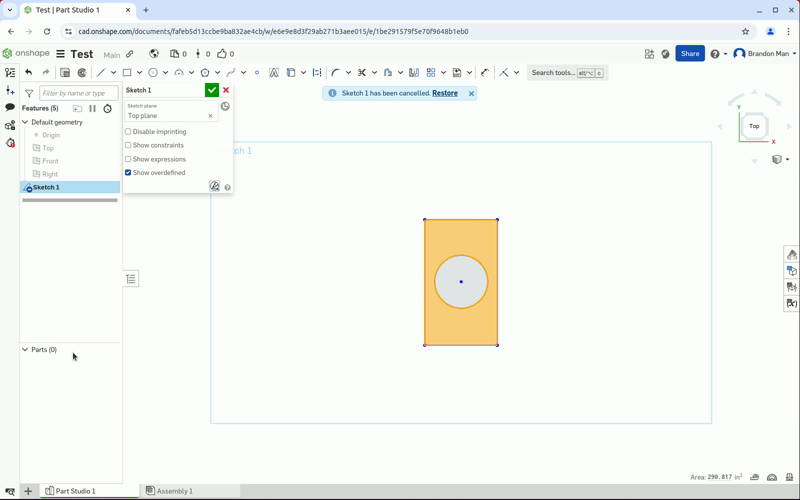
key(shift+e)
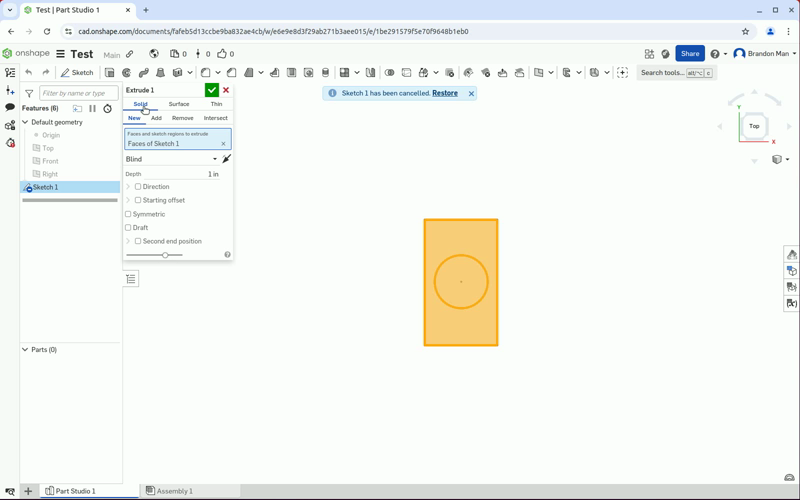
mouse_move(143, 106)
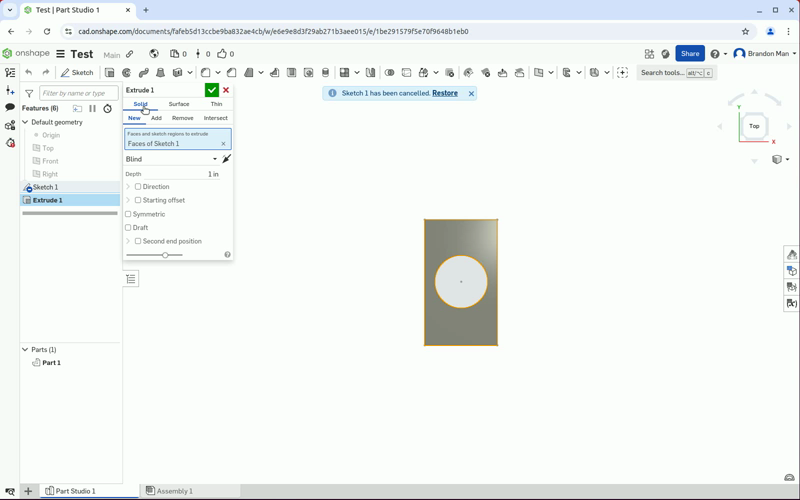
click(143, 106)
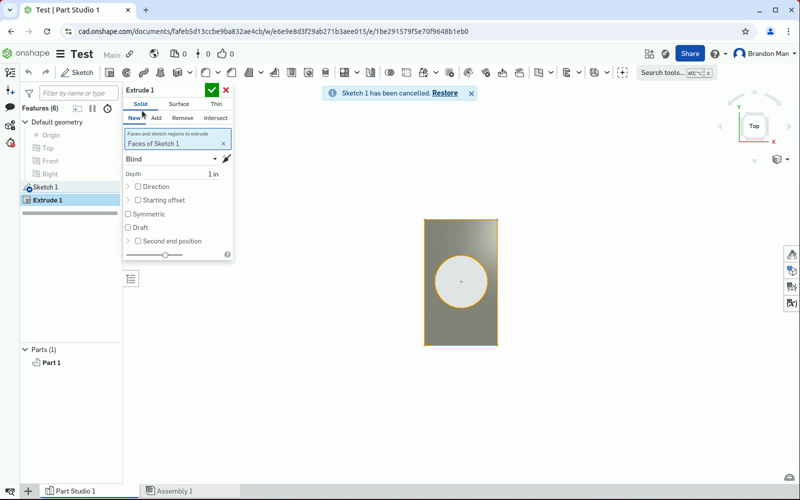
mouse_move(137, 120)
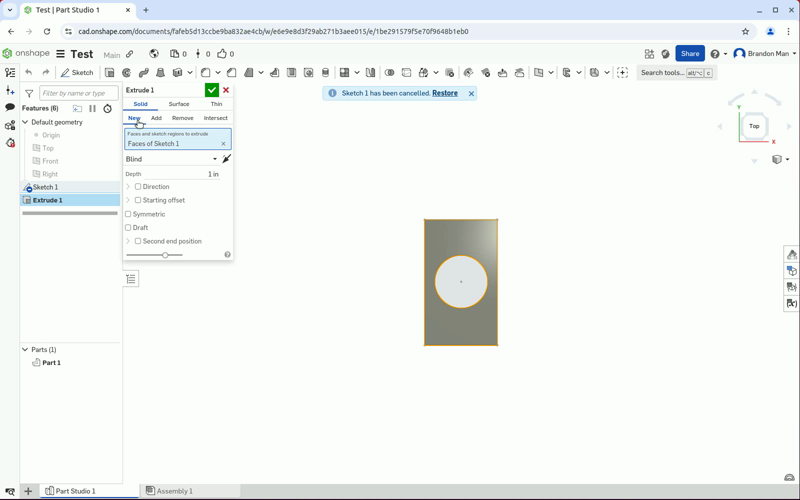
click(137, 120)
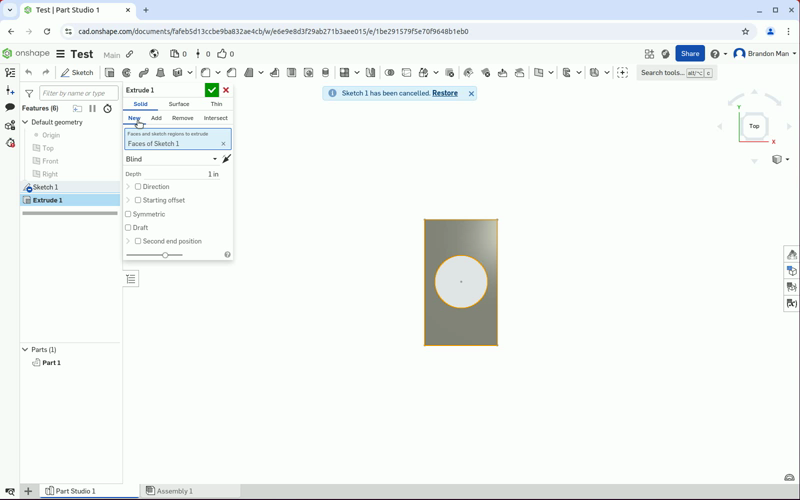
key(tab, 4)
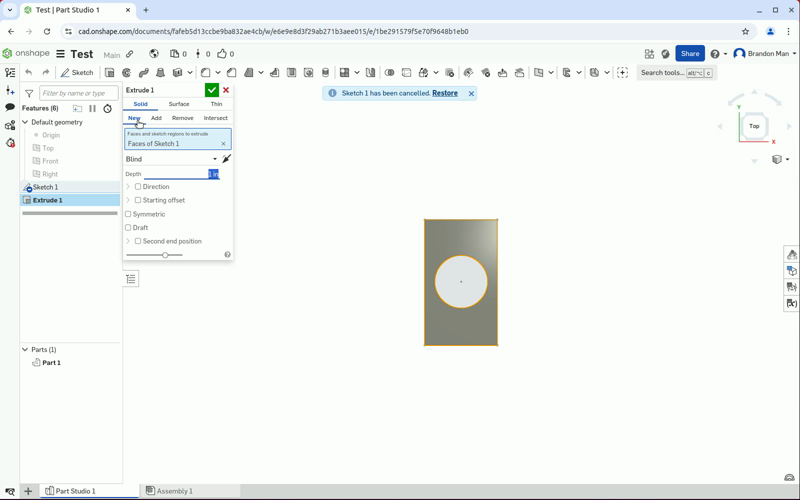
text(2.407)
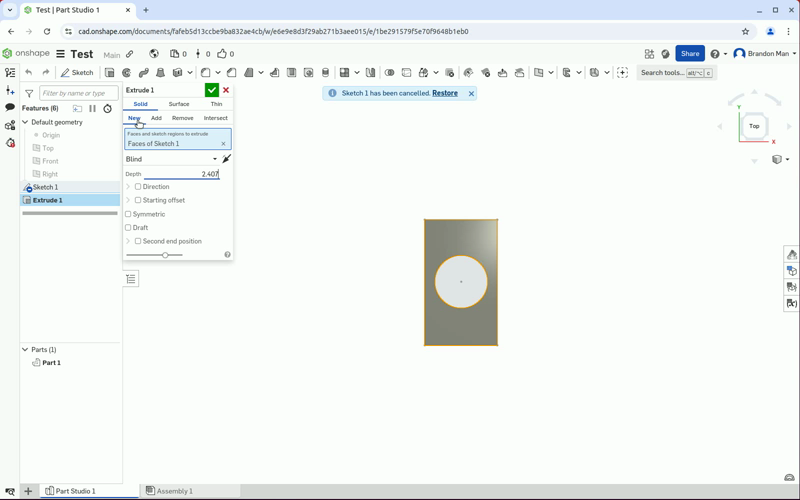
key(enter)
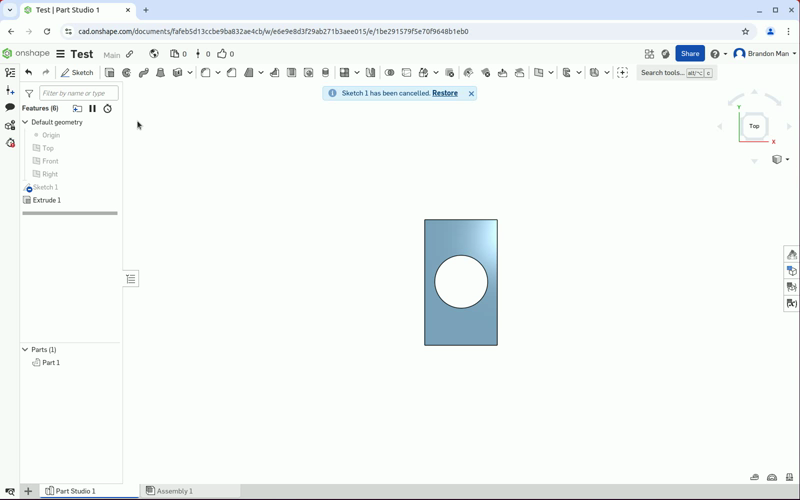
key(shift+h)
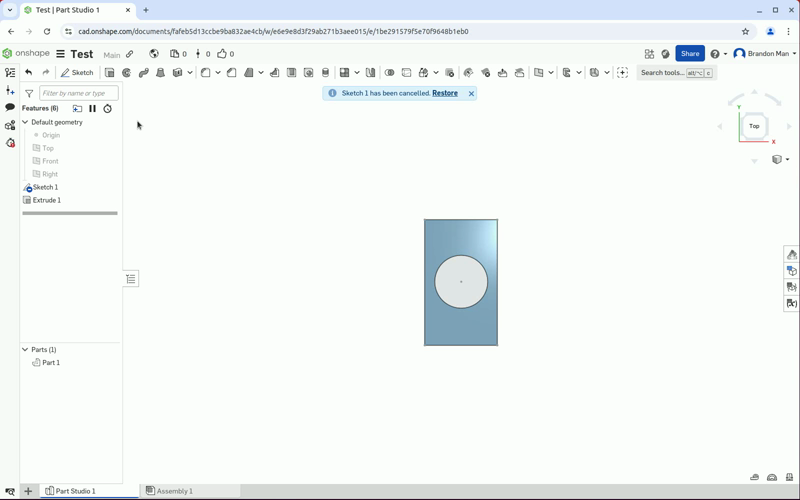
key(shift+h)
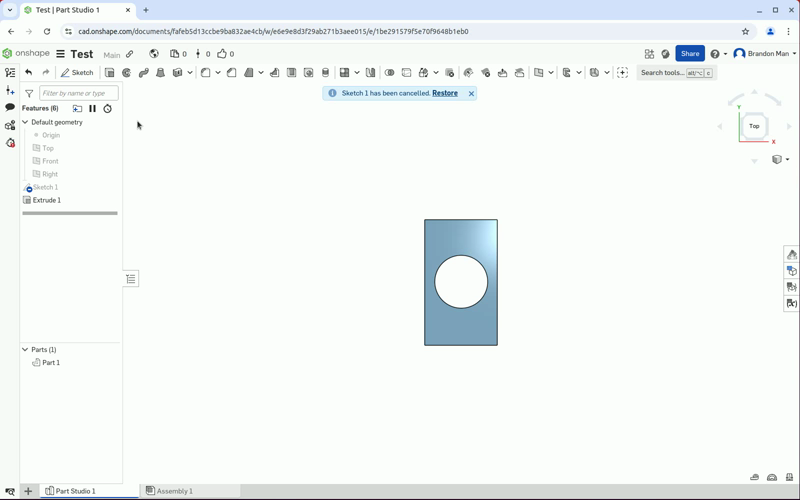
mouse_move(73, 189)
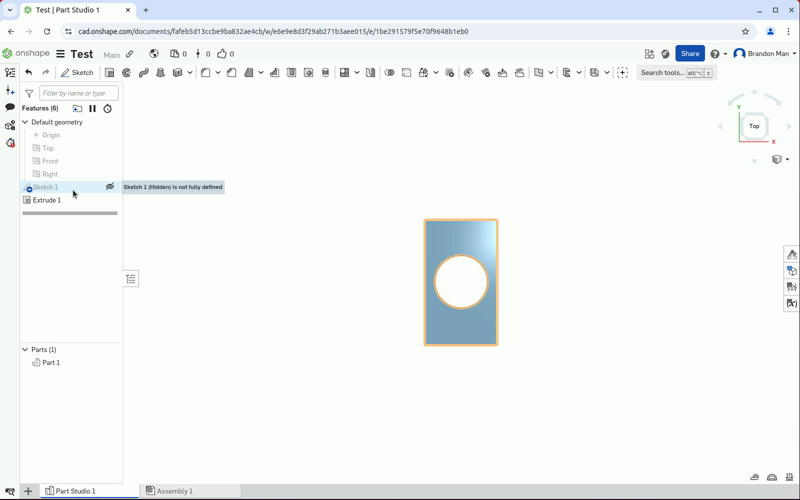
click(73, 189)
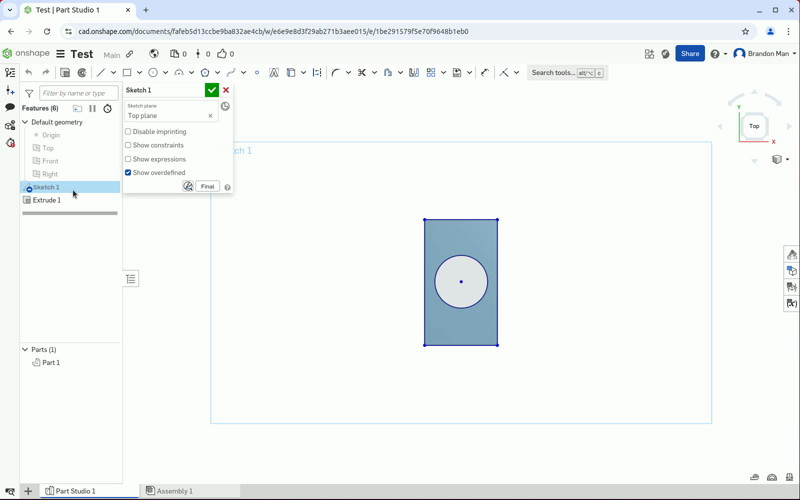
mouse_move(229, 92)
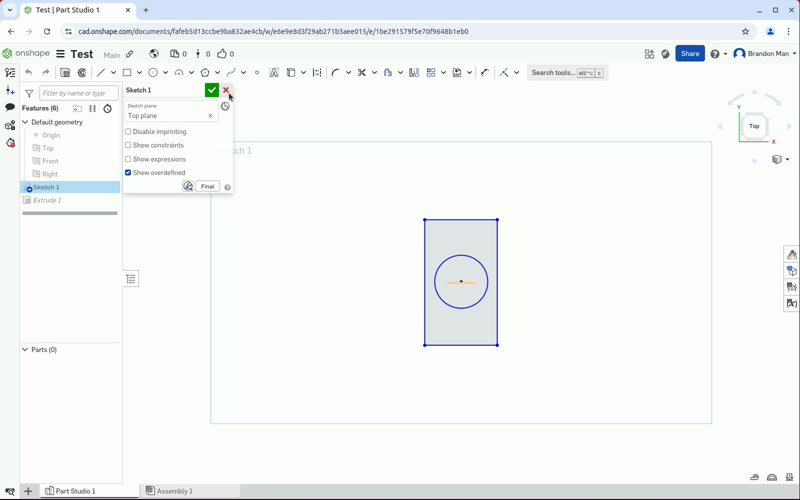
click(229, 92)
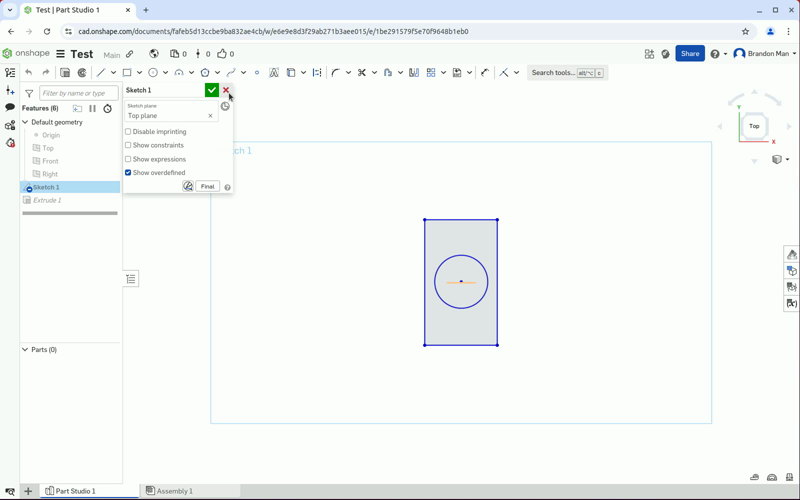
key(shift+s)
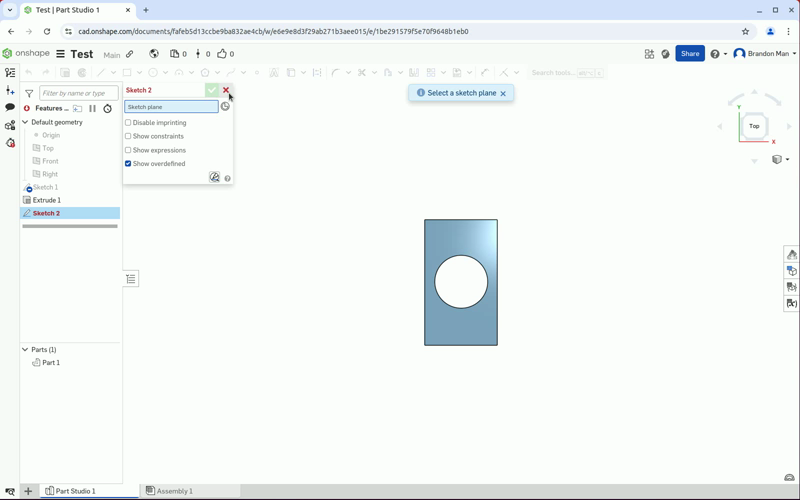
mouse_move(73, 150)
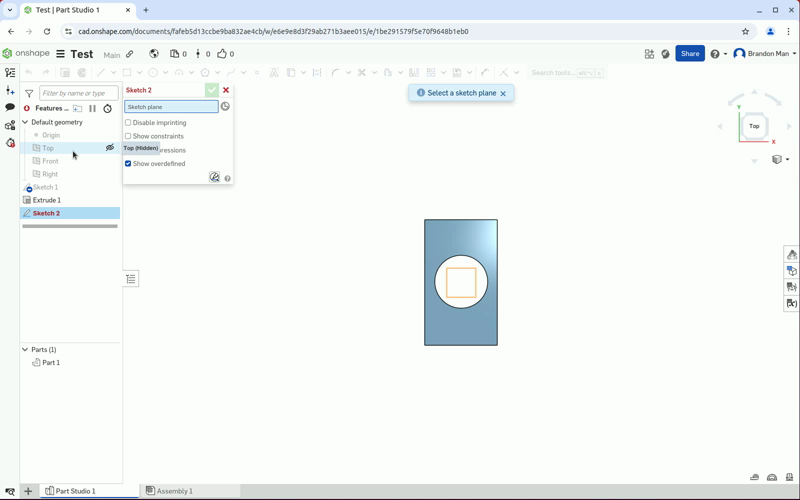
click(73, 150)
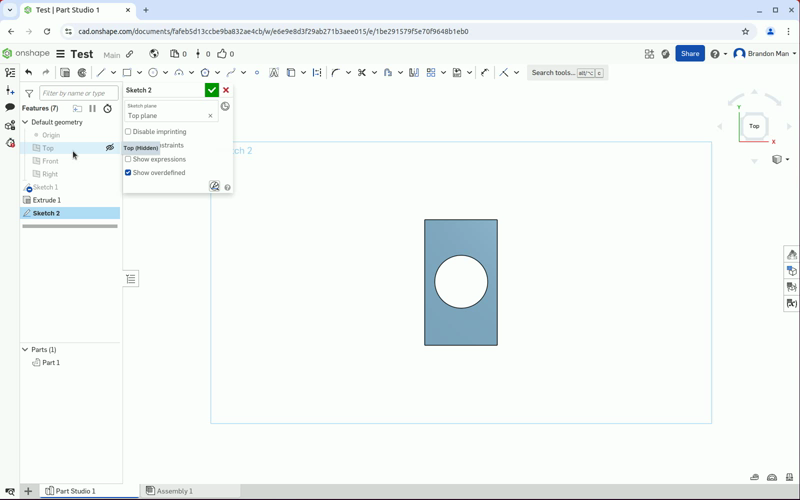
mouse_move(73, 352)
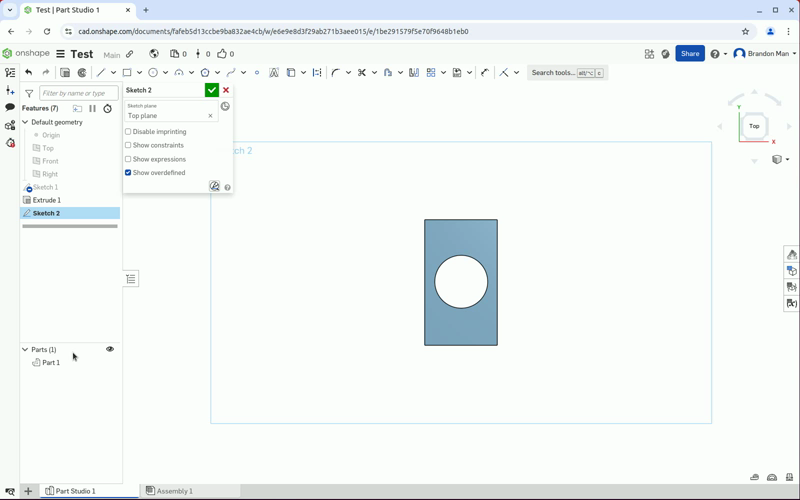
key(y)
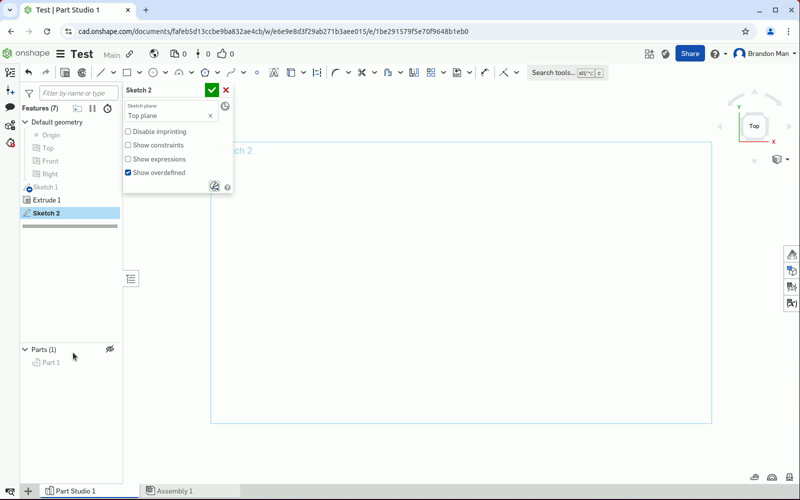
key(l)
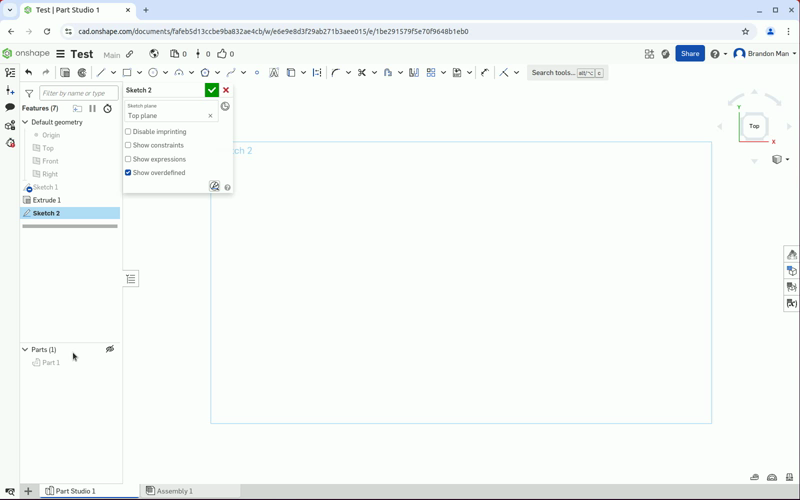
key_down(shift)
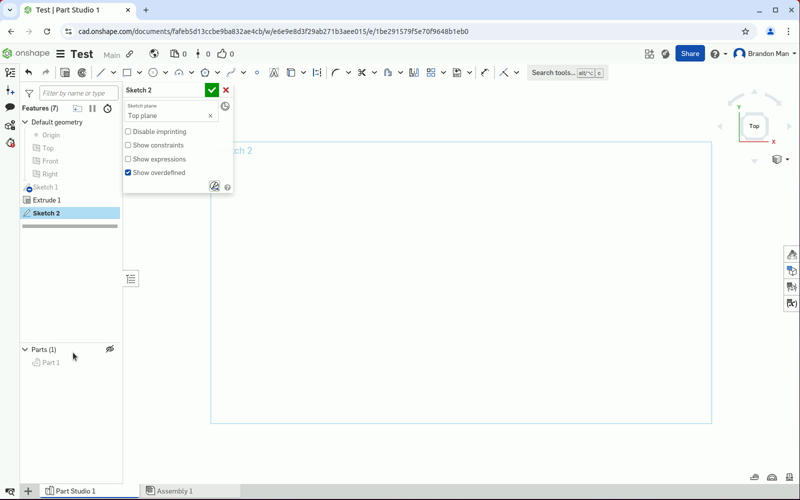
mouse_move(396, 395)
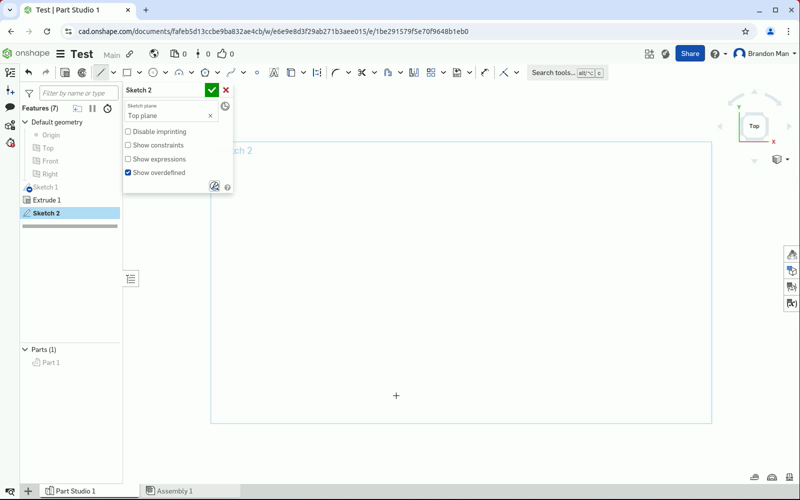
click(396, 395)
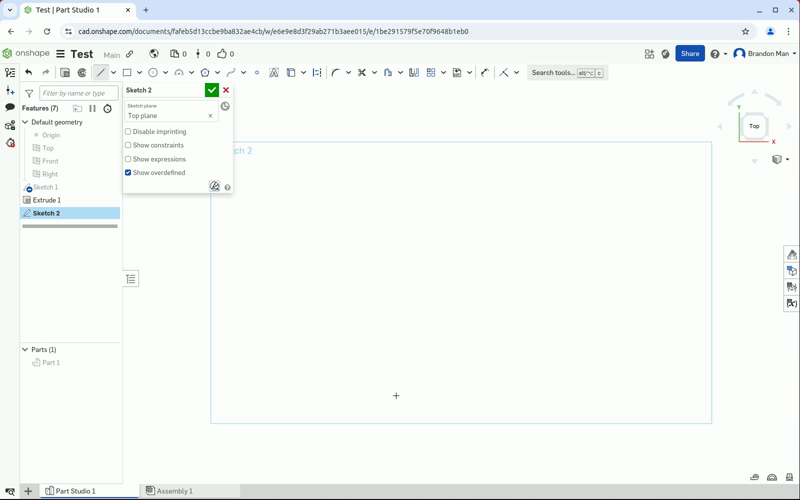
key_up(shift)
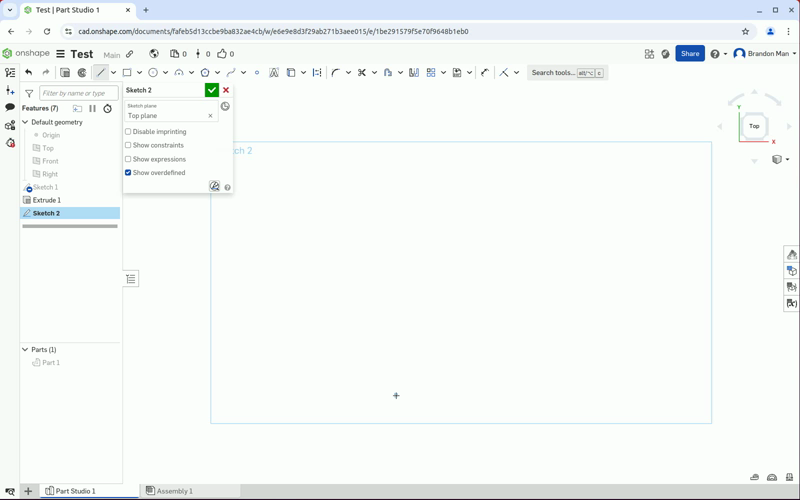
key_down(shift)
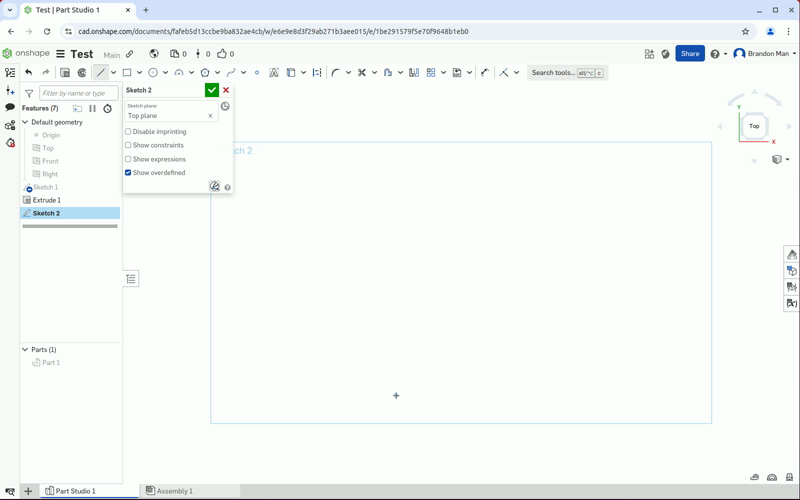
mouse_move(525, 395)
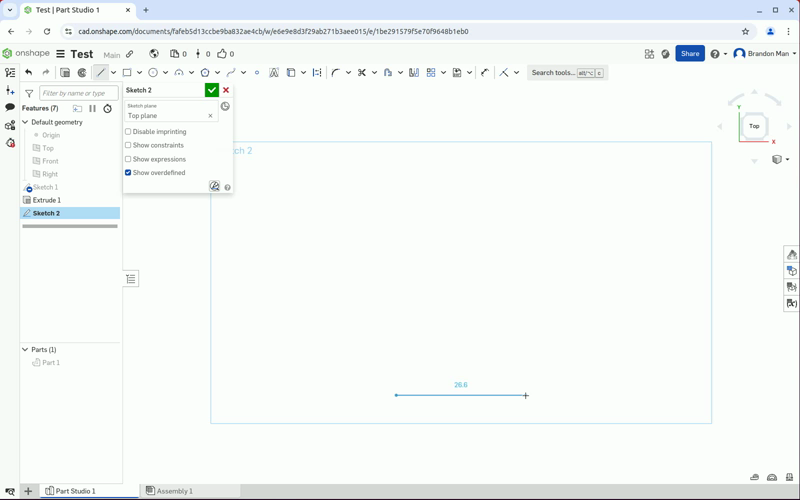
click(525, 395)
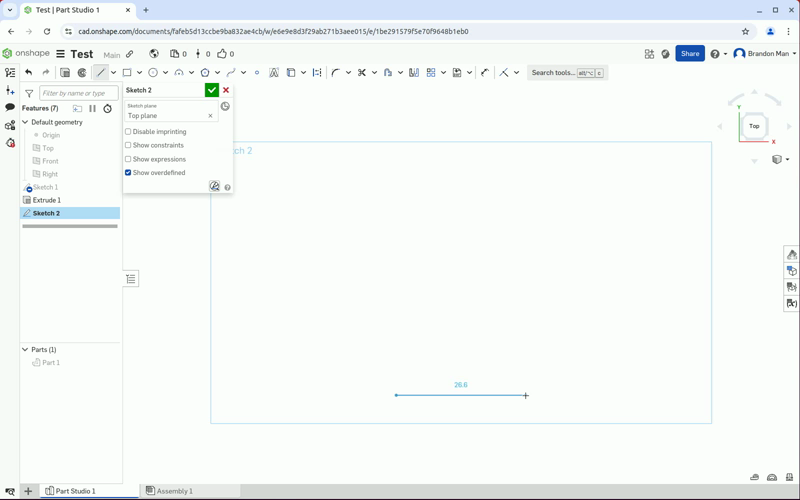
key_up(shift)
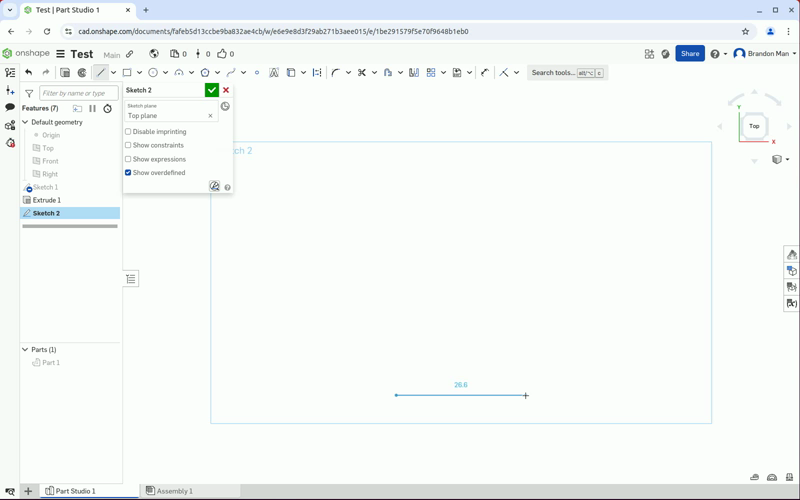
key_down(shift)
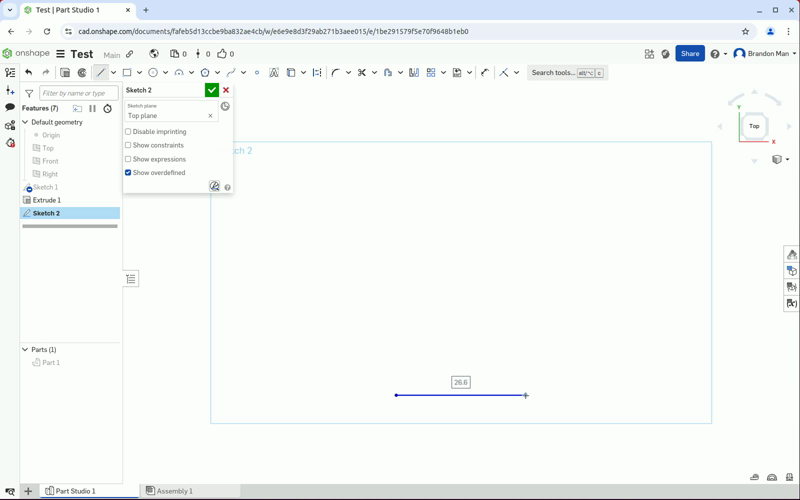
mouse_move(525, 171)
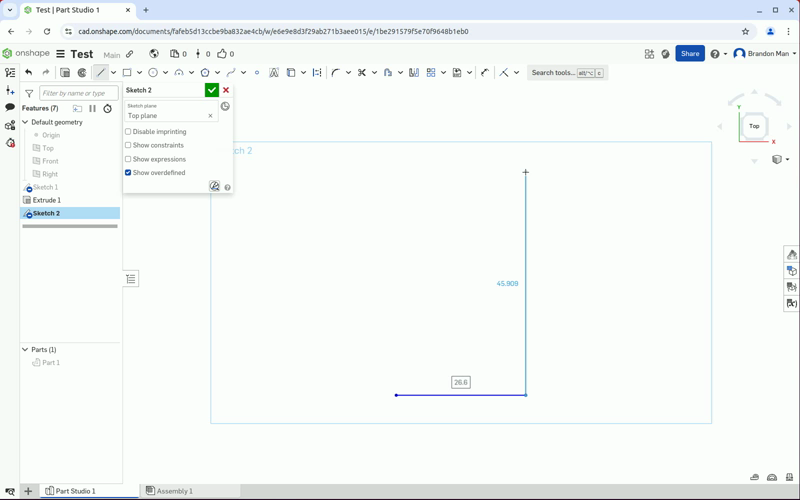
click(525, 171)
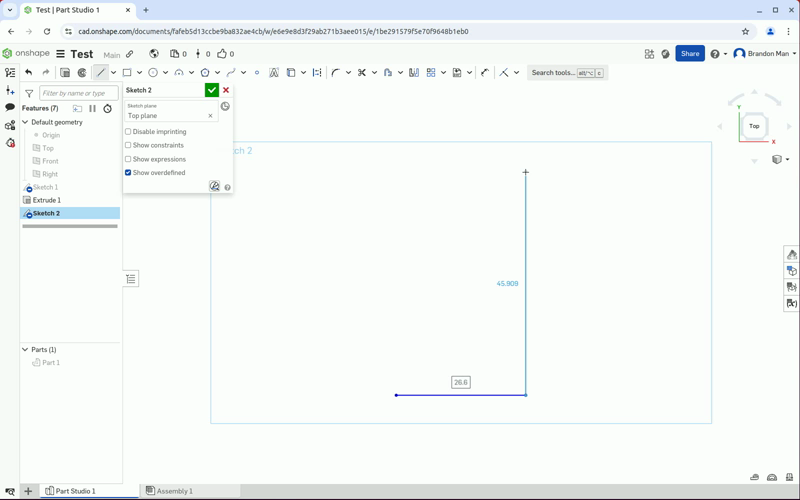
key_up(shift)
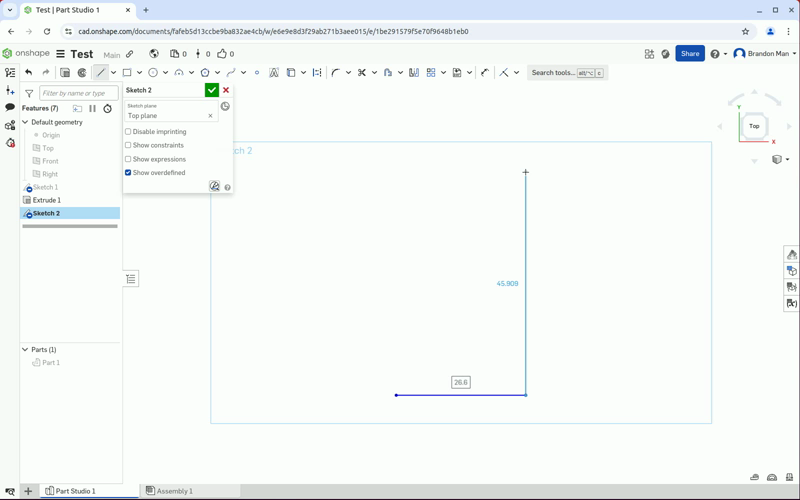
key_down(shift)
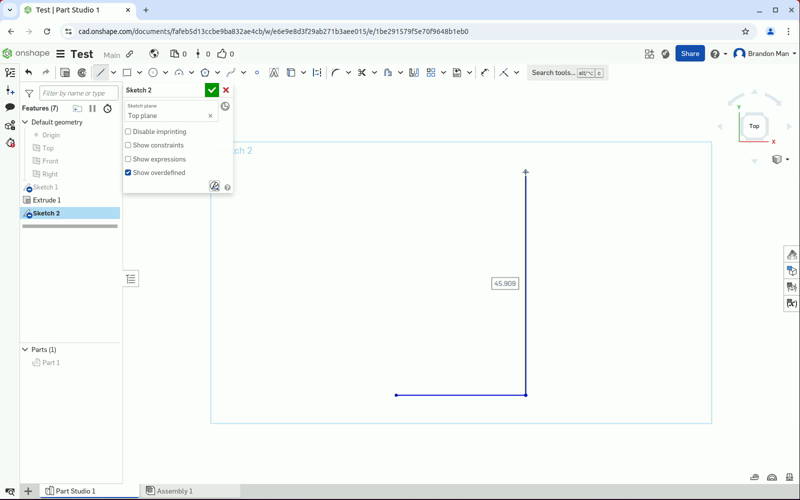
mouse_move(396, 171)
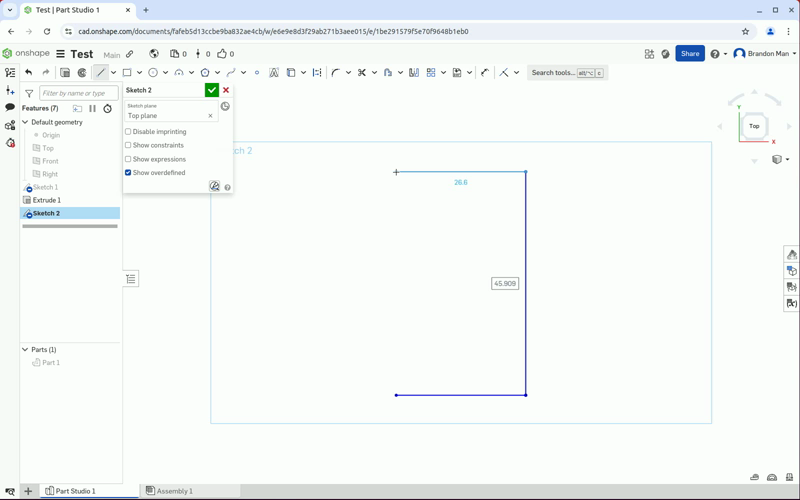
click(396, 171)
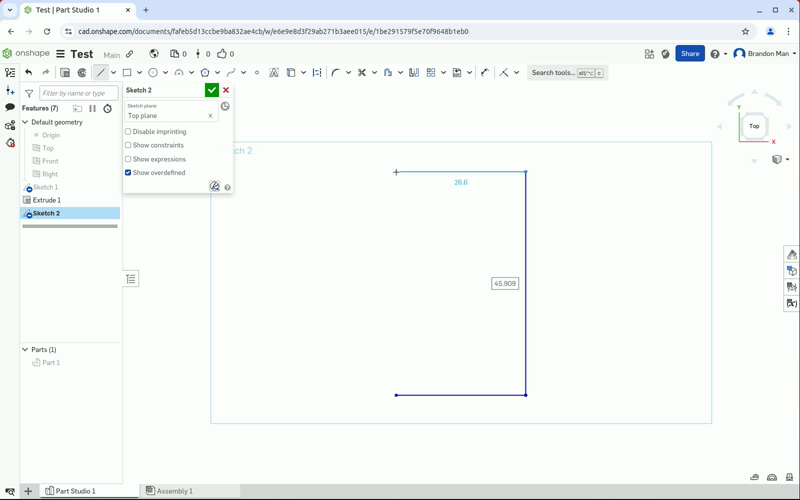
key_up(shift)
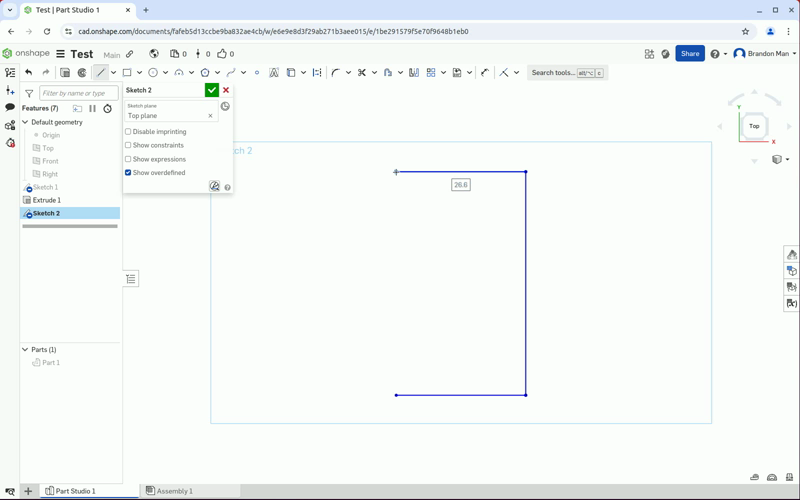
key_down(shift)
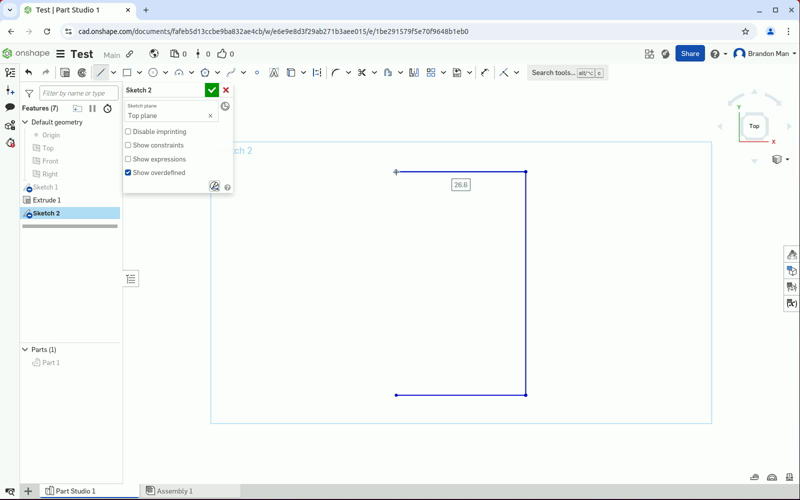
mouse_move(396, 395)
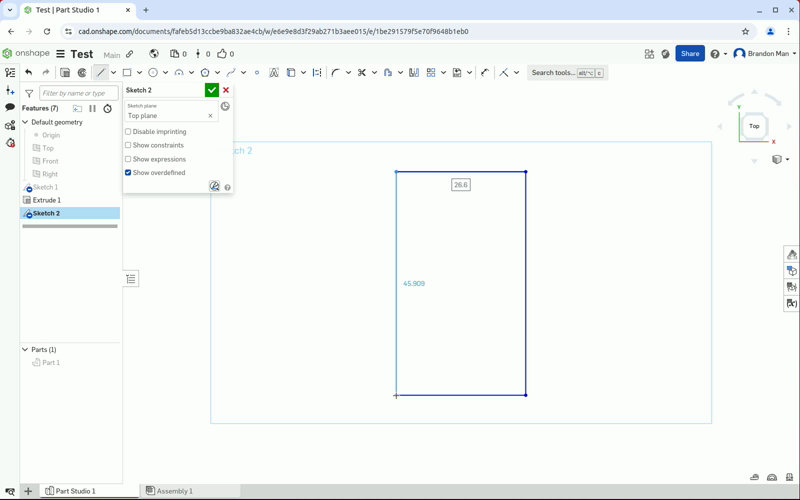
key_up(shift)
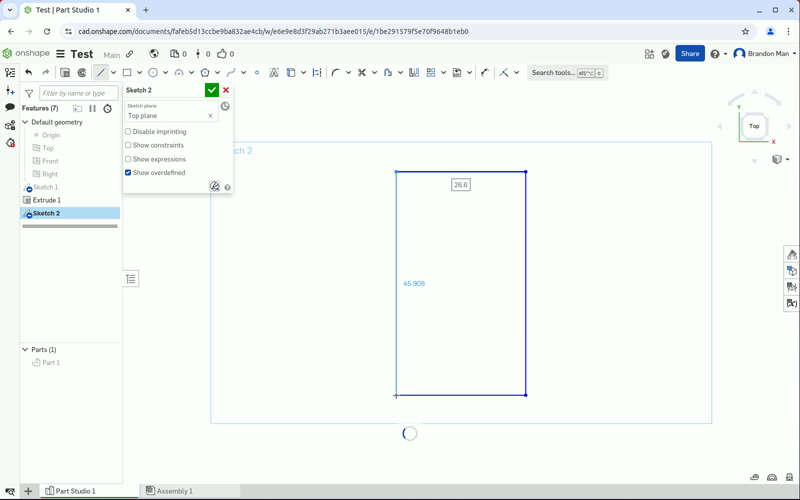
click(396, 395)
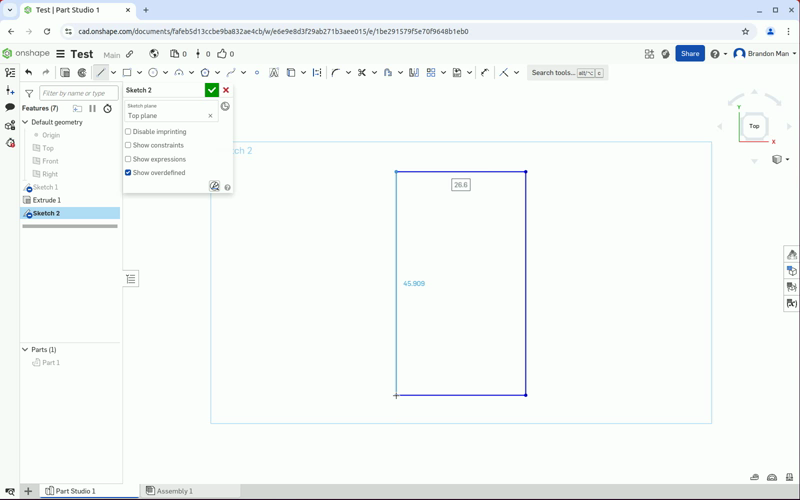
key(esc)
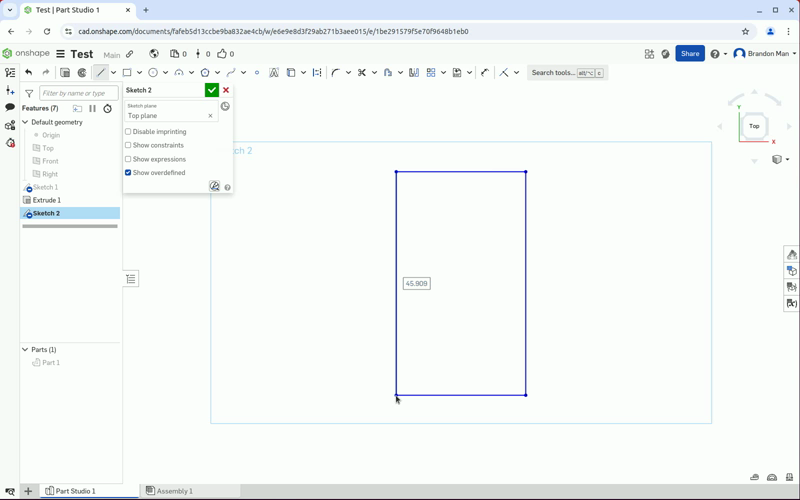
key(c)
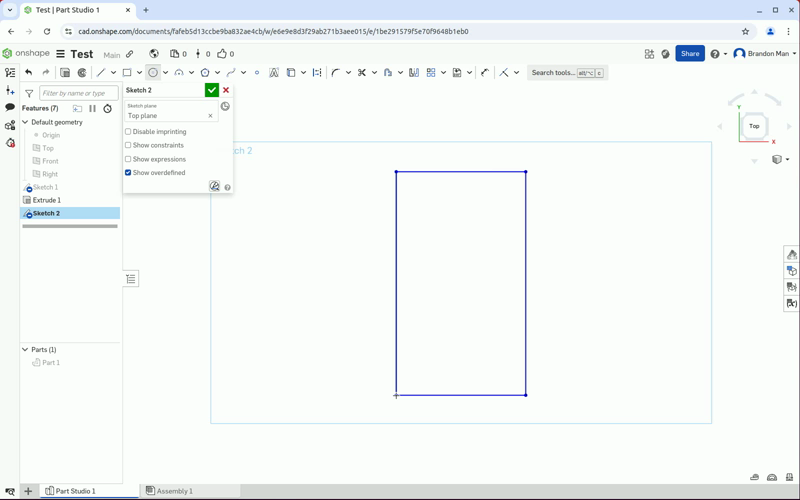
key_down(shift)
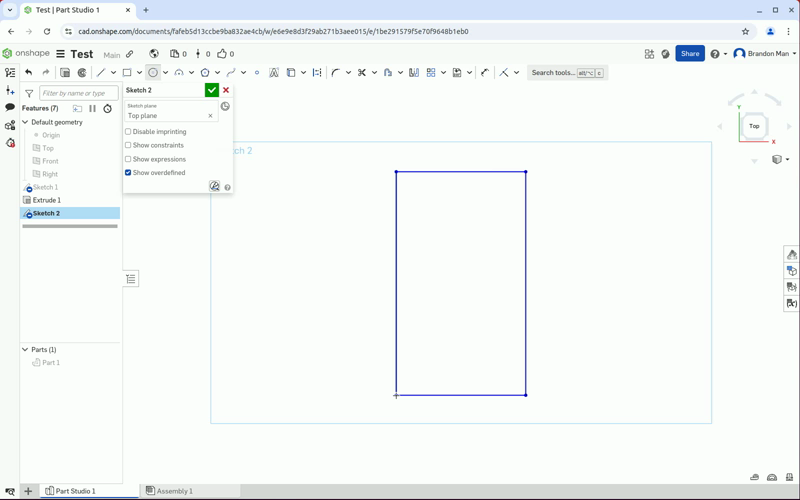
mouse_move(459, 282)
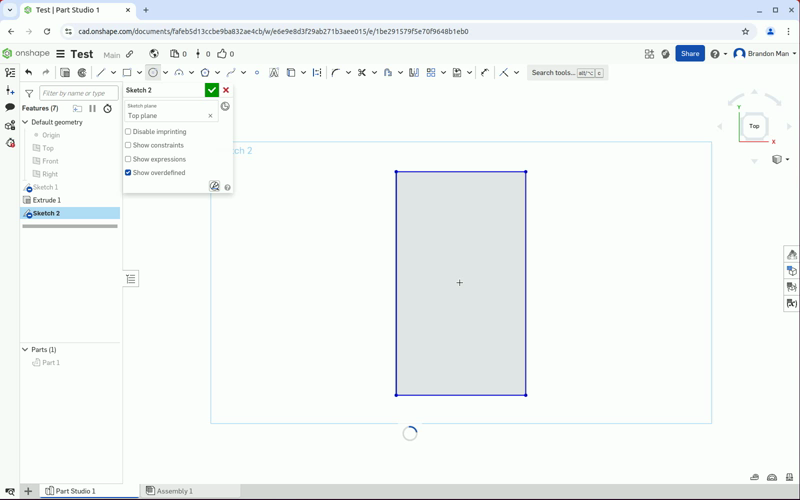
click(459, 282)
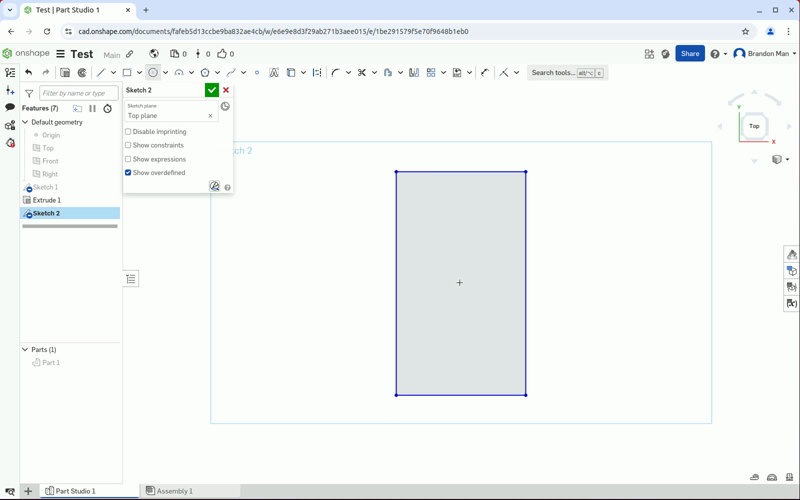
key_up(shift)
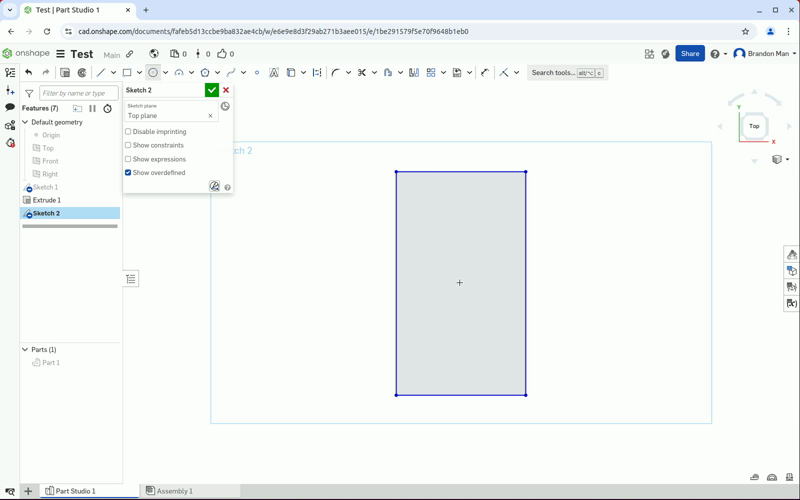
mouse_move(485, 282)
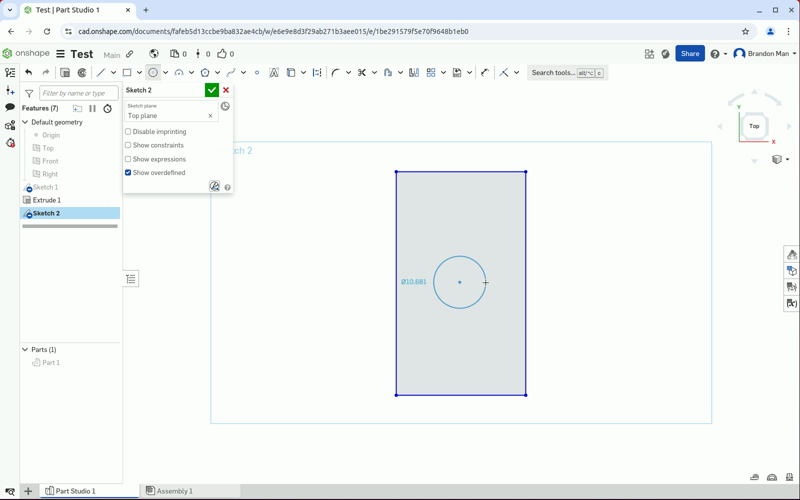
click(485, 282)
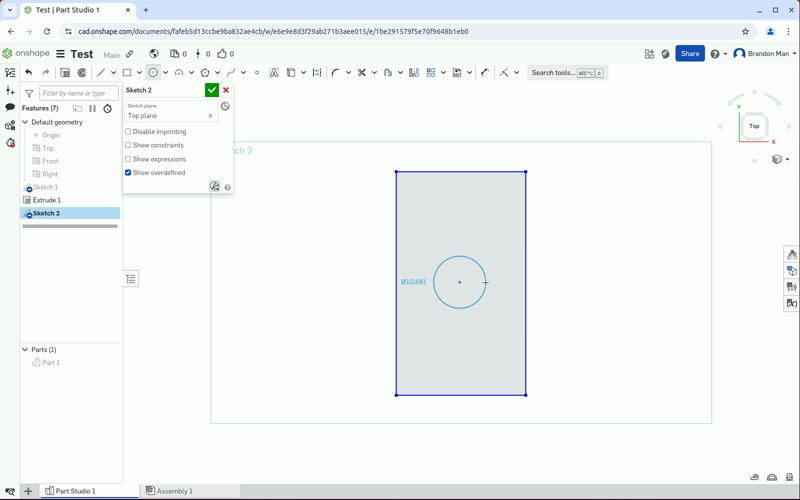
key(esc)
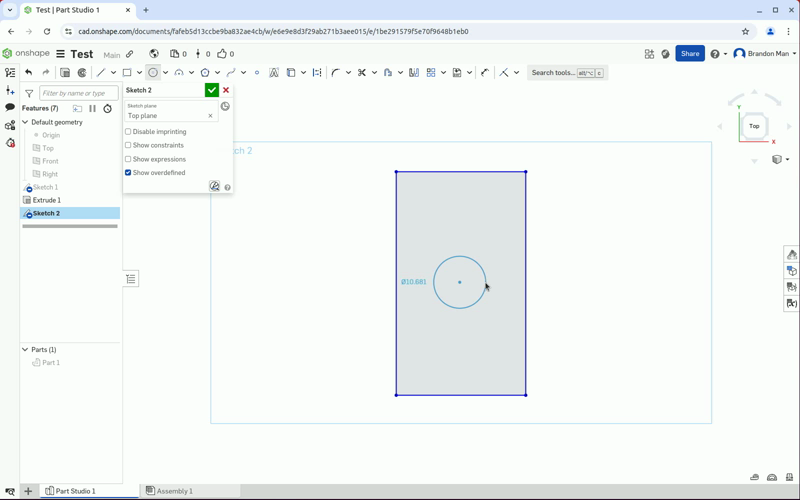
mouse_move(486, 351)
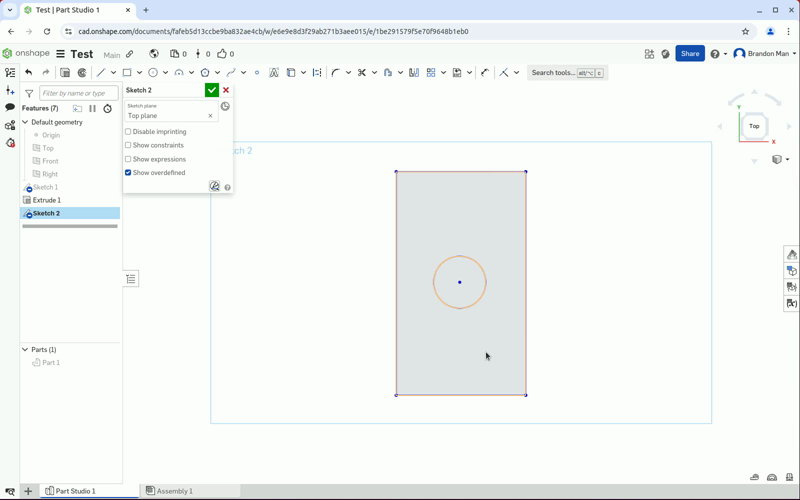
click(486, 351)
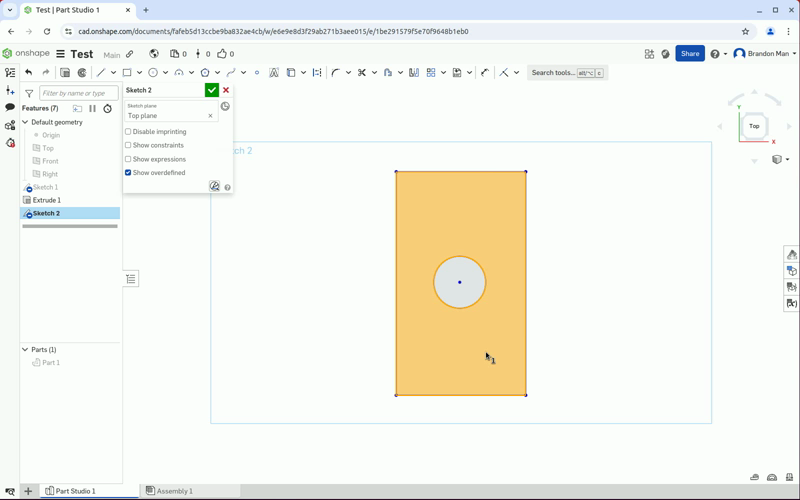
mouse_move(73, 352)
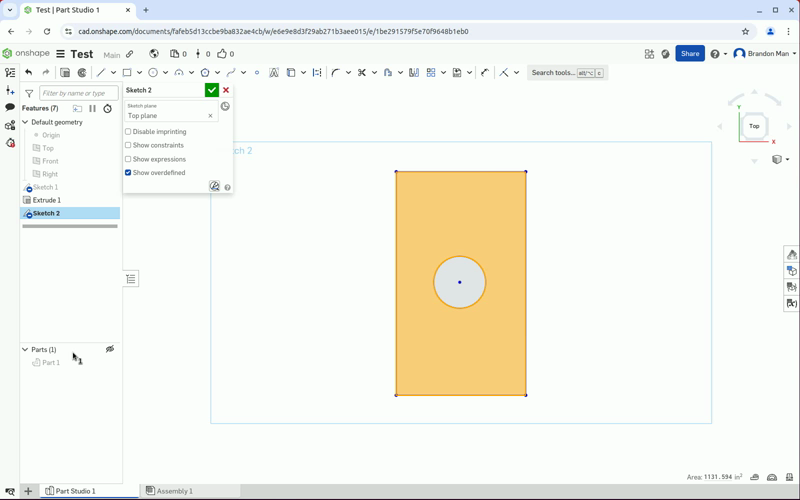
key(shift+y)
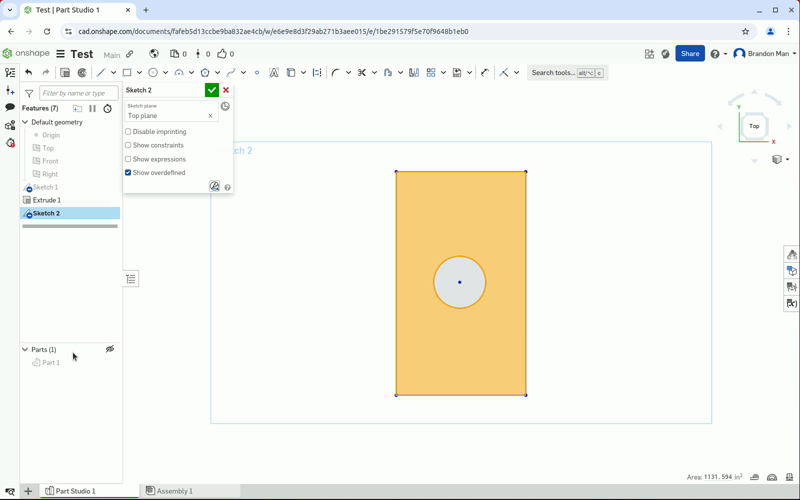
key(shift+e)
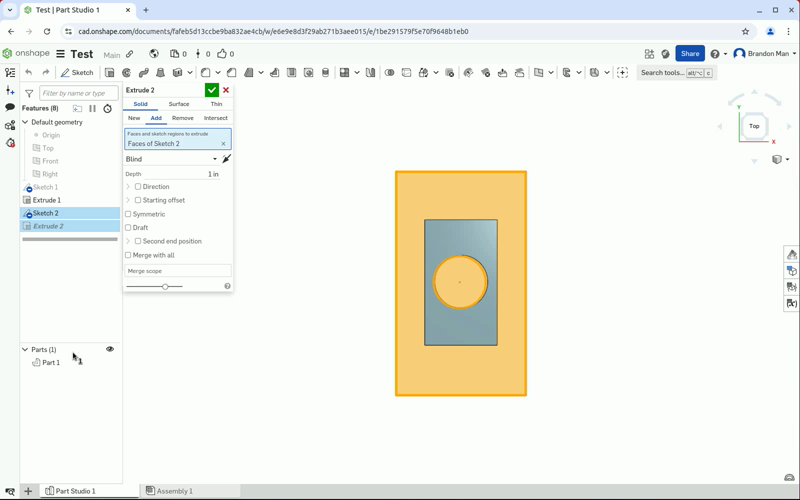
mouse_move(143, 106)
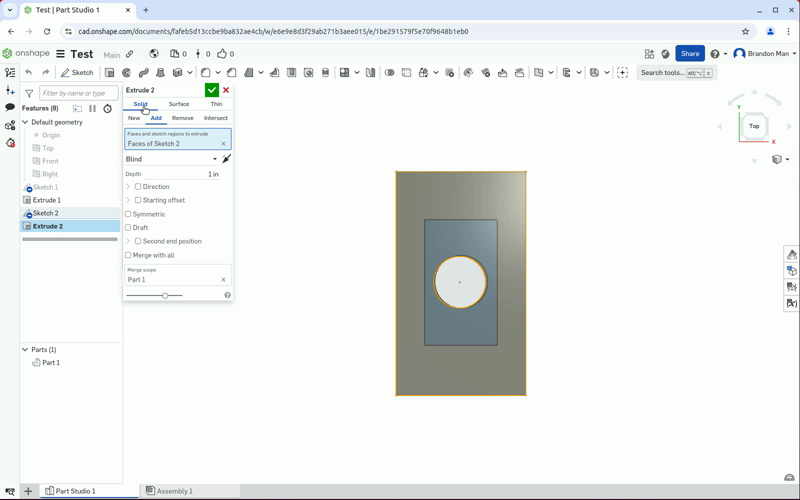
click(143, 106)
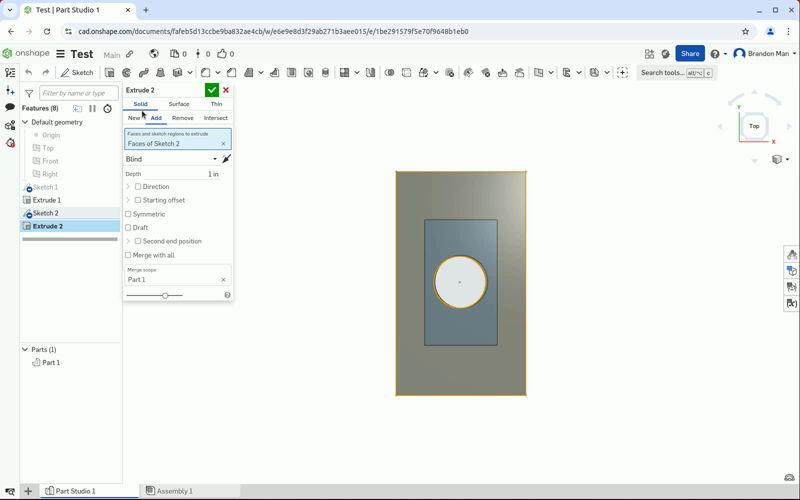
mouse_move(137, 120)
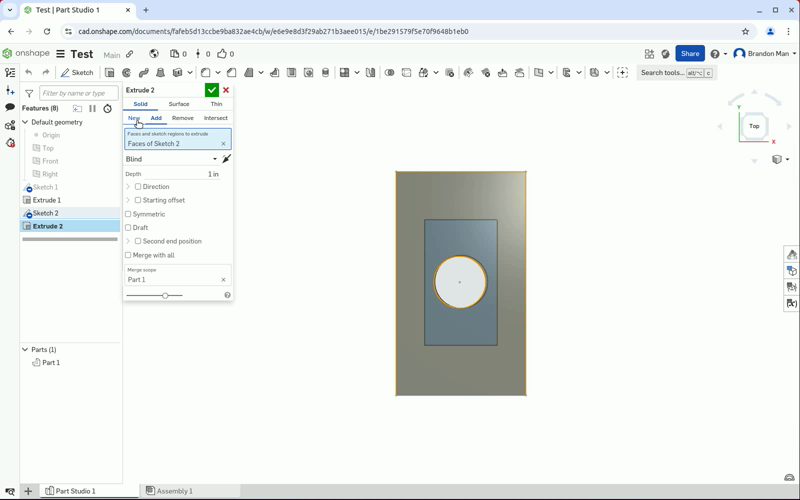
click(137, 120)
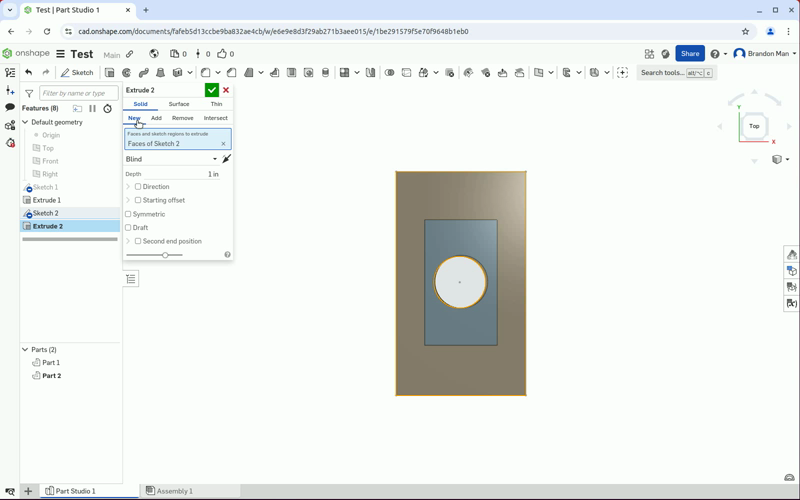
key(tab, 4)
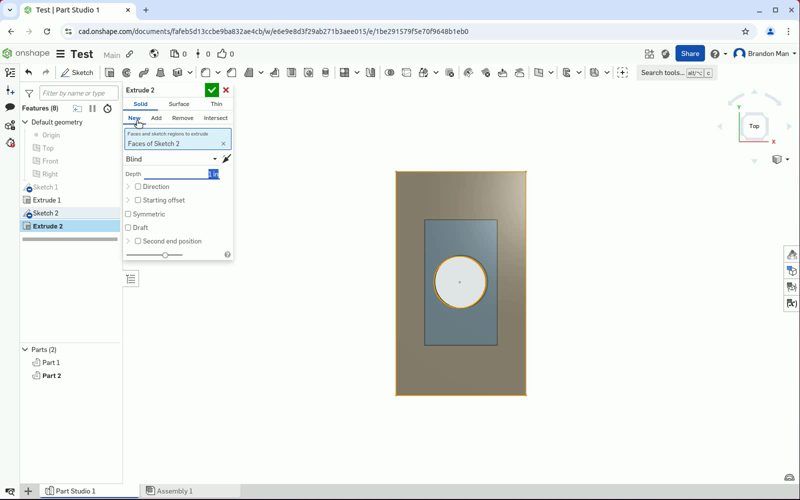
text(-2.407)
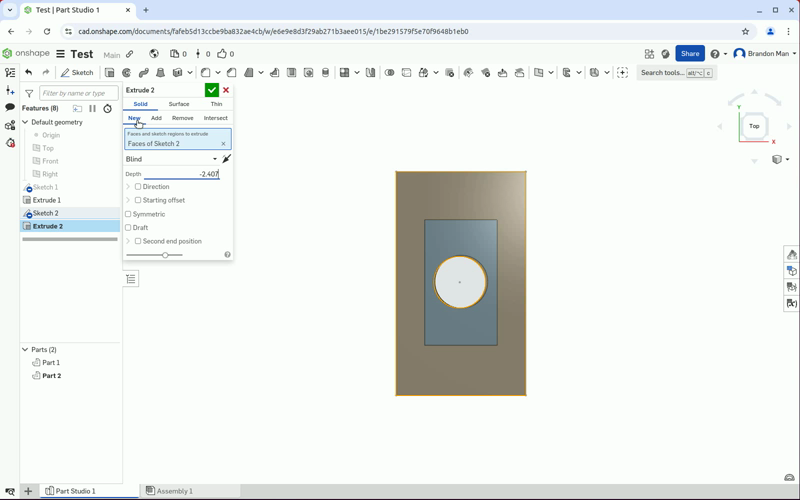
key(enter)
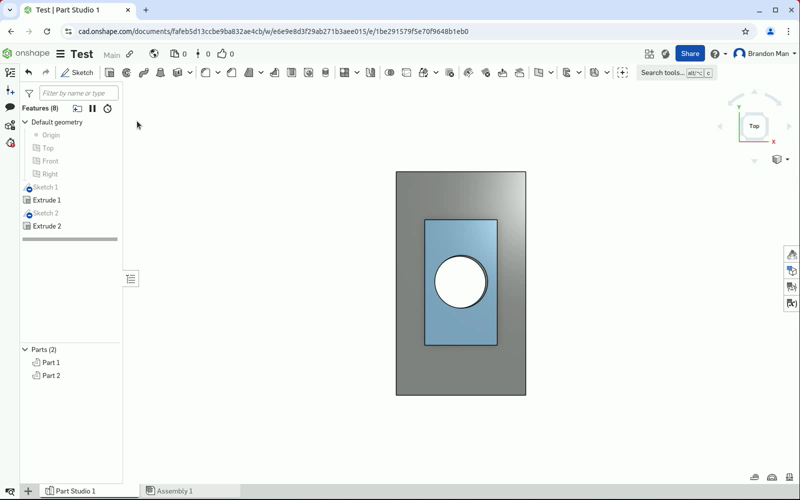
key(shift+h)
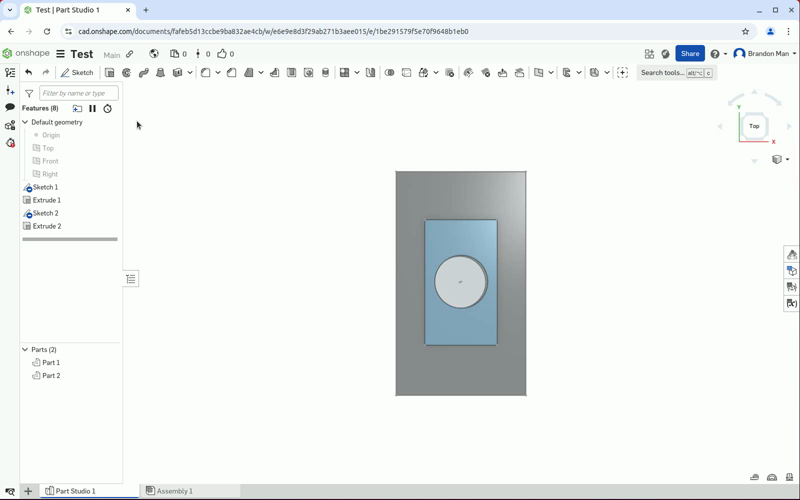
key(shift+h)
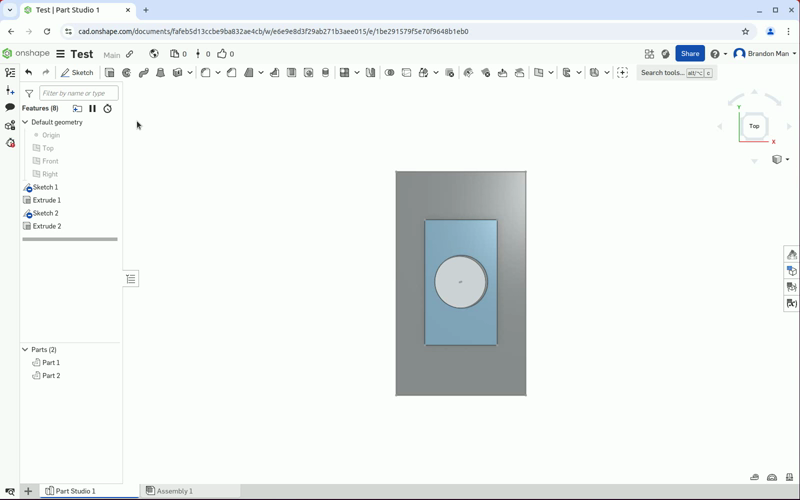
key(shift+7)
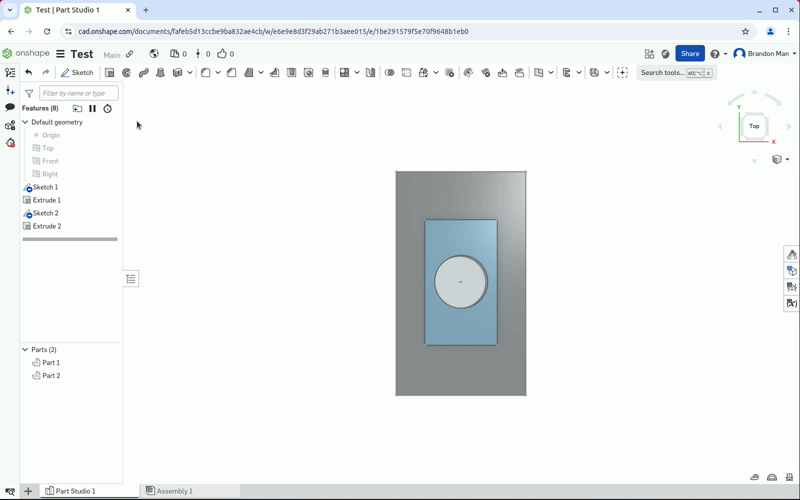
key(up, 3)
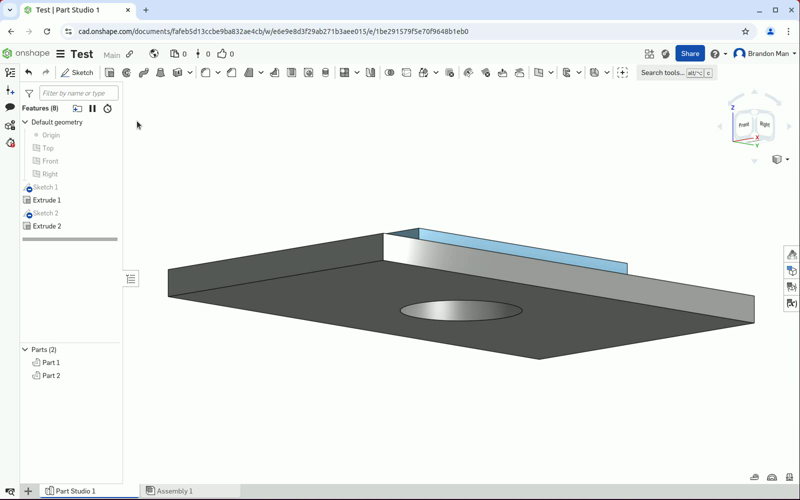
key(left, 3)
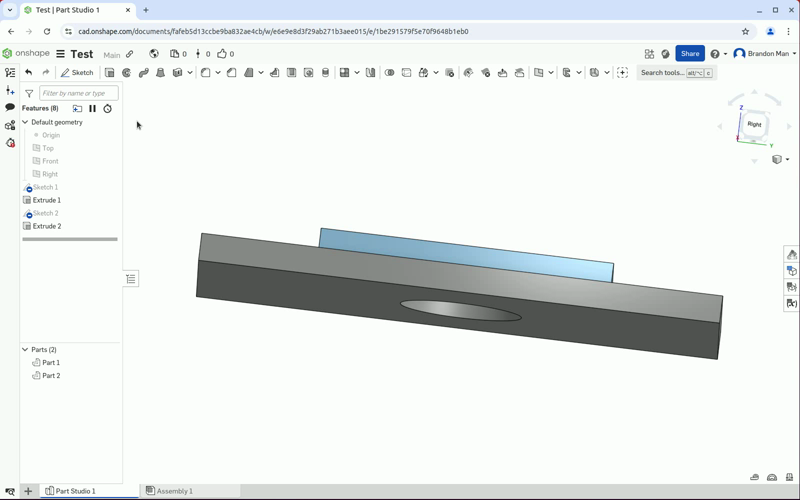
key(right, 3)
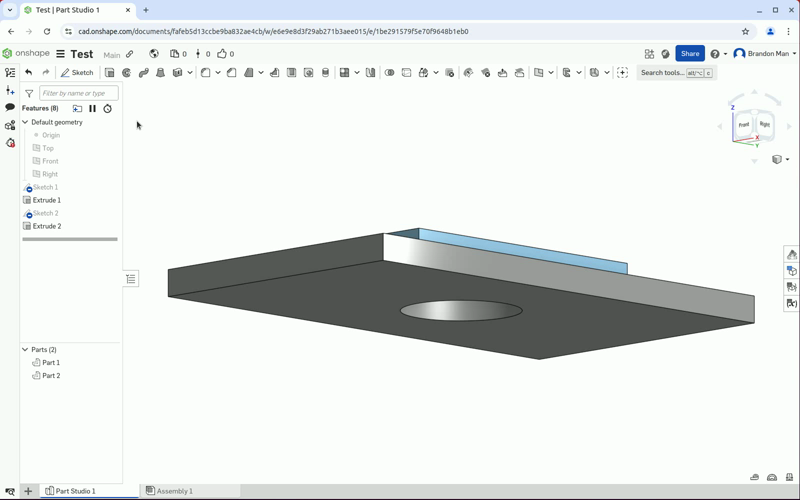
key(down, 3)
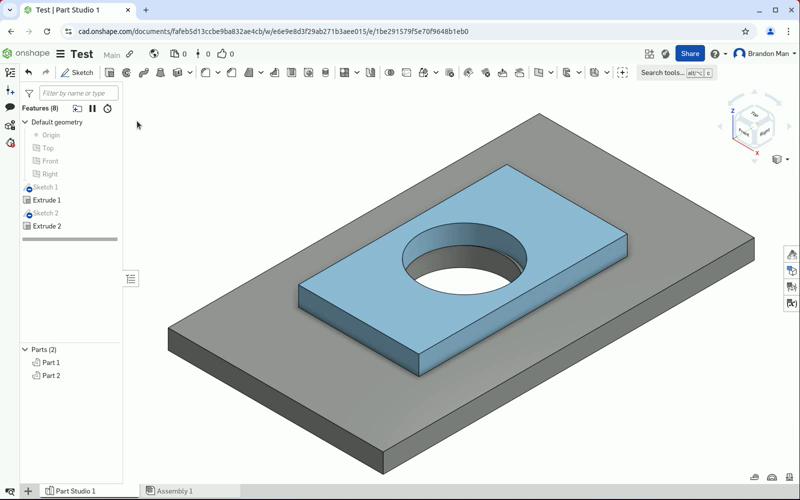
mouse_move(73, 189)
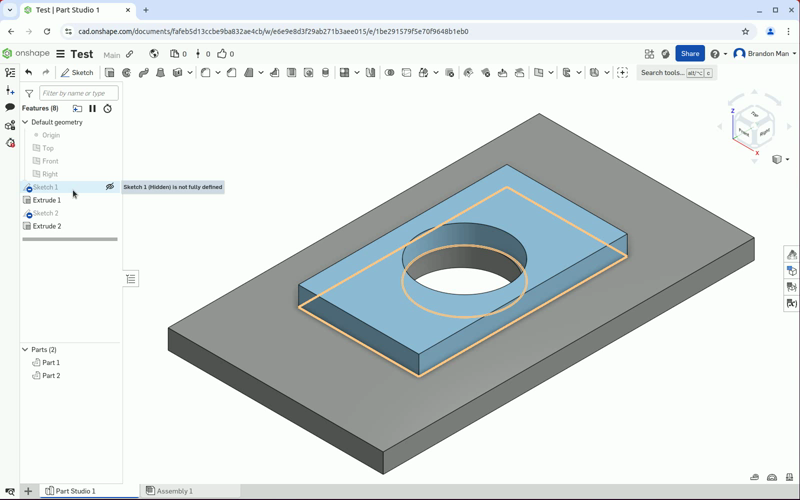
click(73, 189)